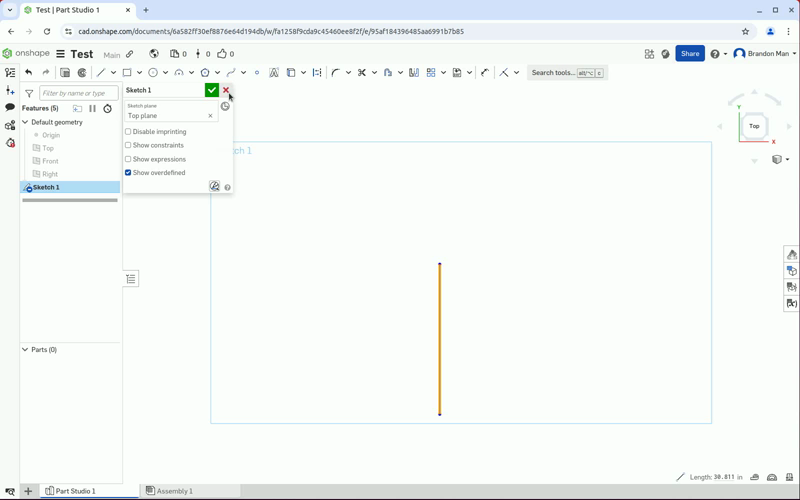
key(shift+h)
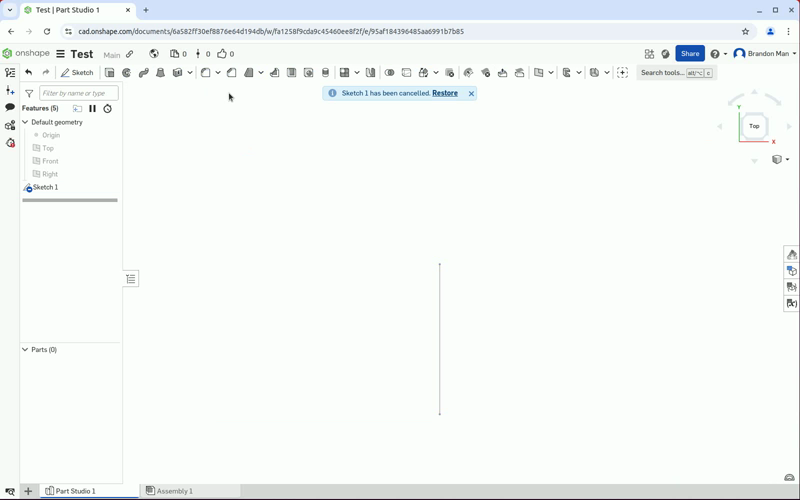
key(shift+s)
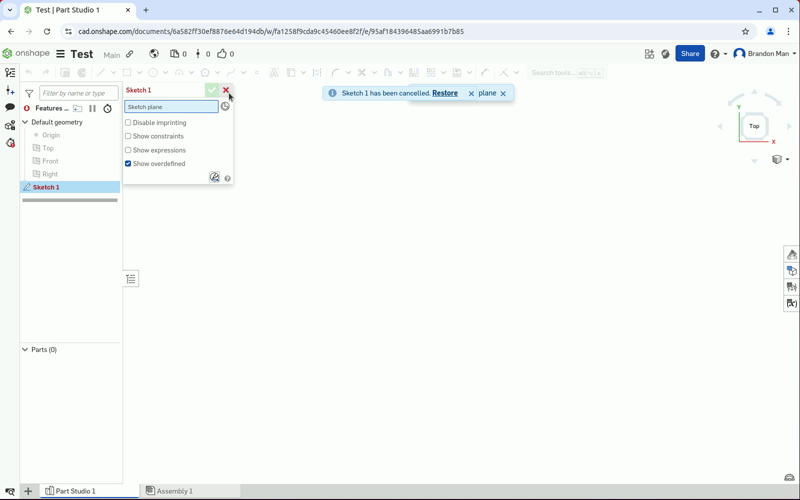
mouse_move(73, 150)
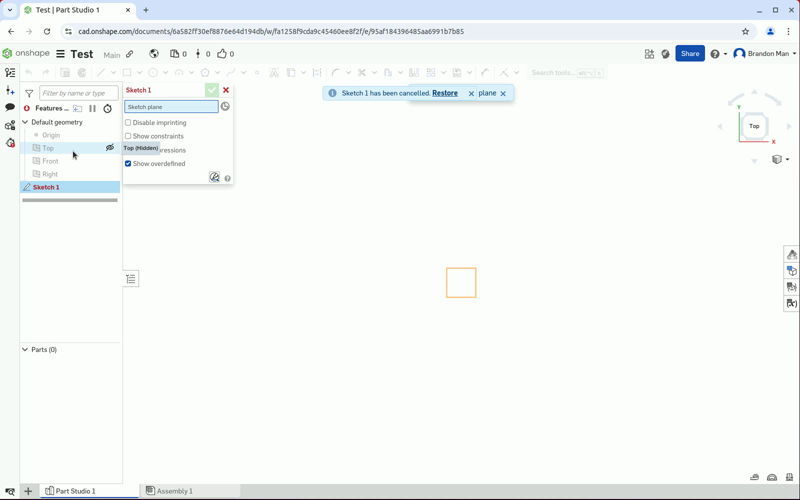
click(73, 150)
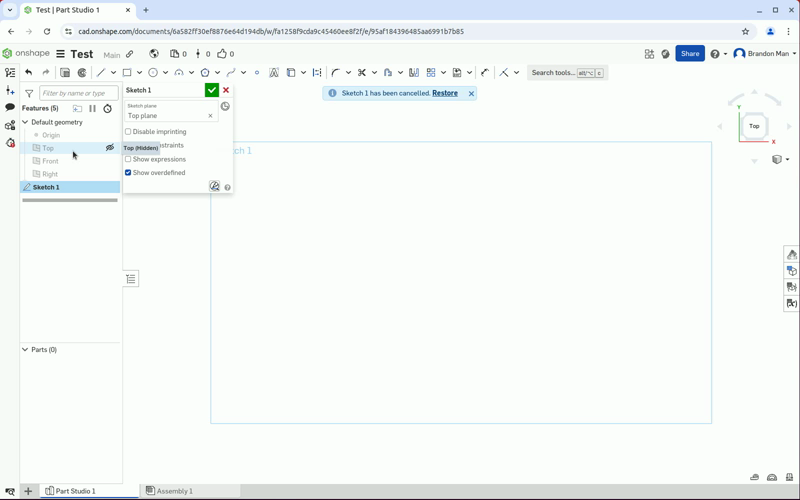
mouse_move(73, 352)
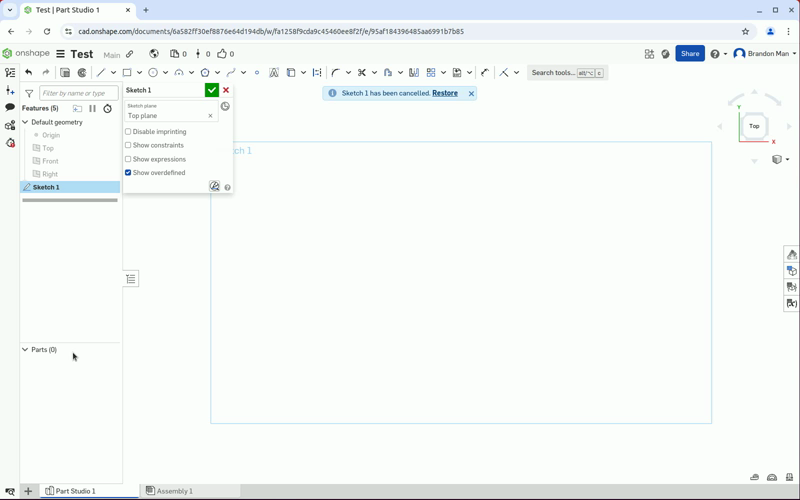
key(y)
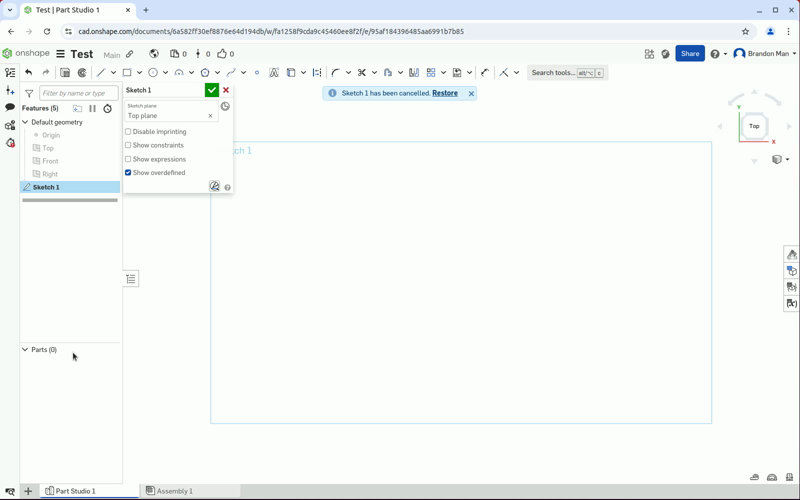
key(l)
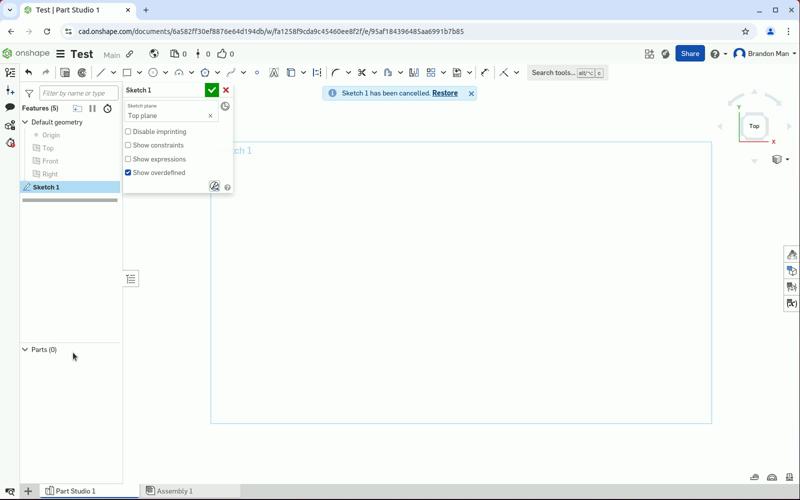
key_down(shift)
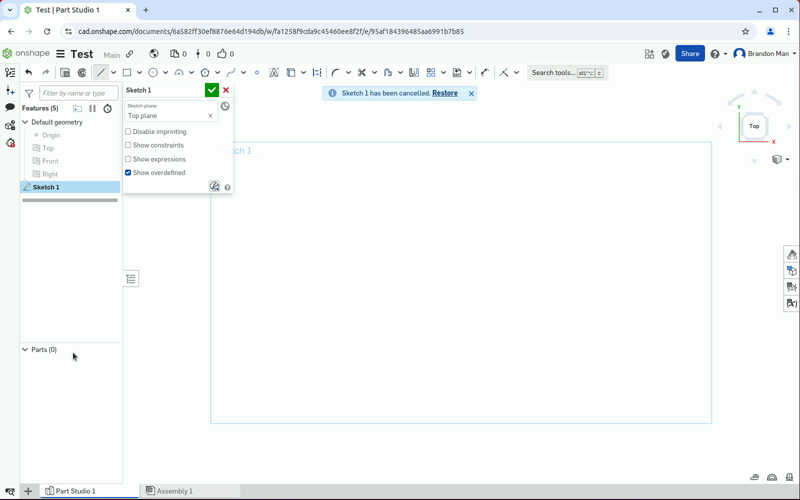
mouse_move(460, 282)
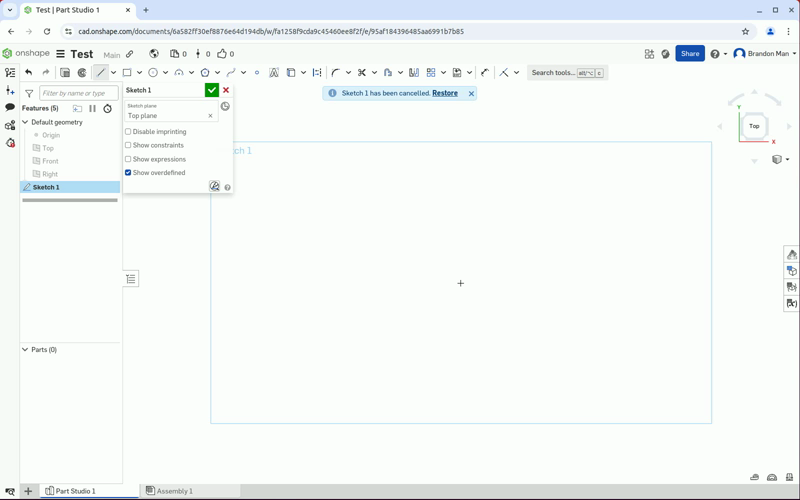
click(460, 282)
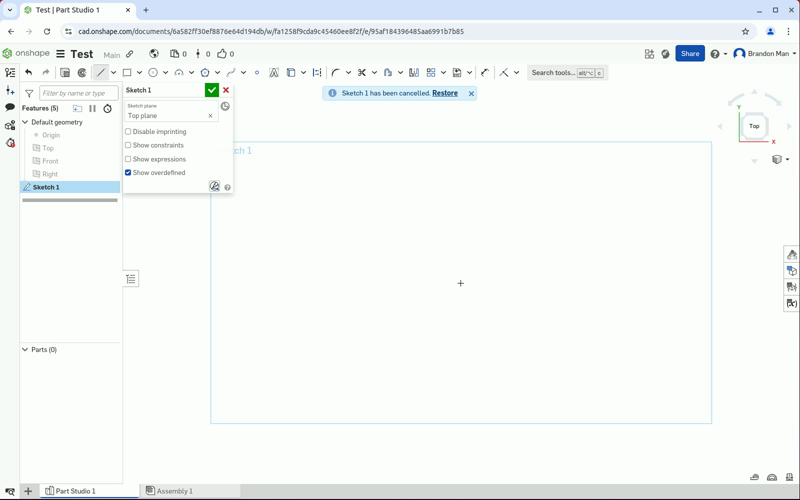
key_up(shift)
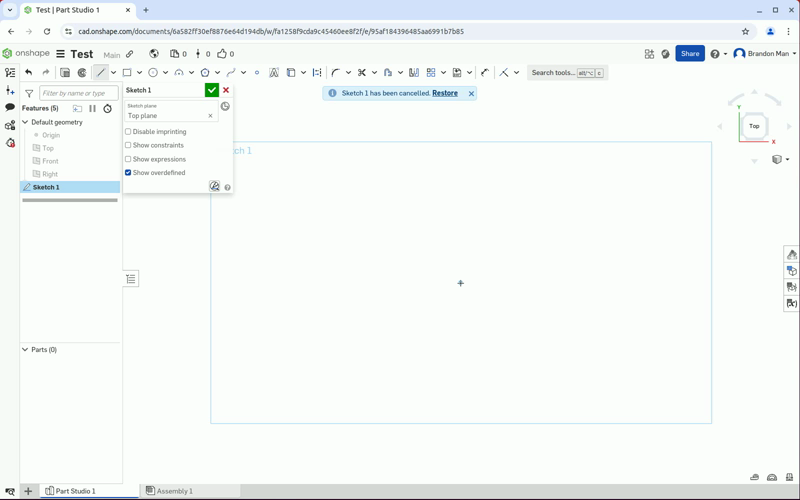
key_down(shift)
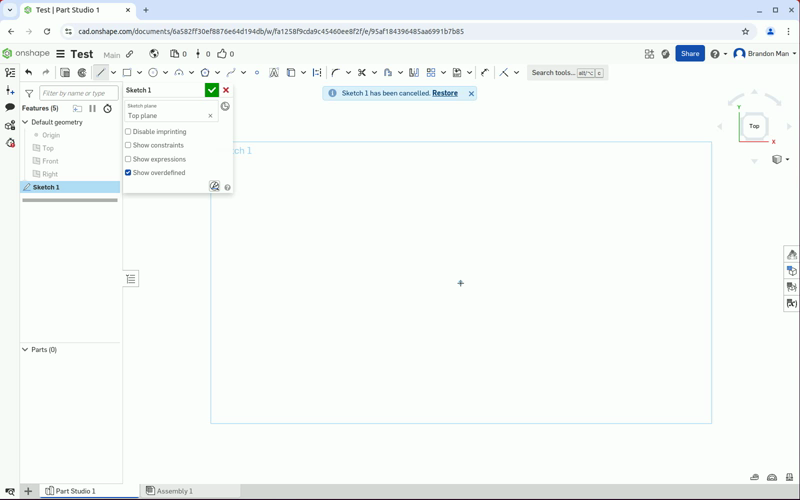
mouse_move(490, 282)
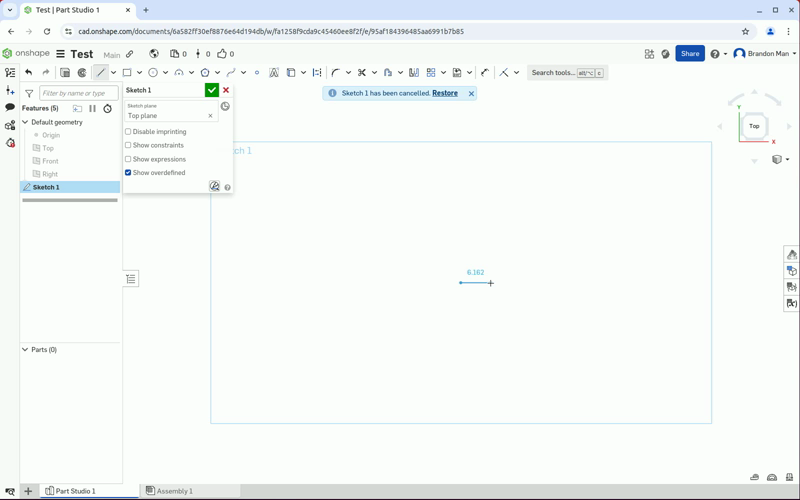
mouse_move(509, 282)
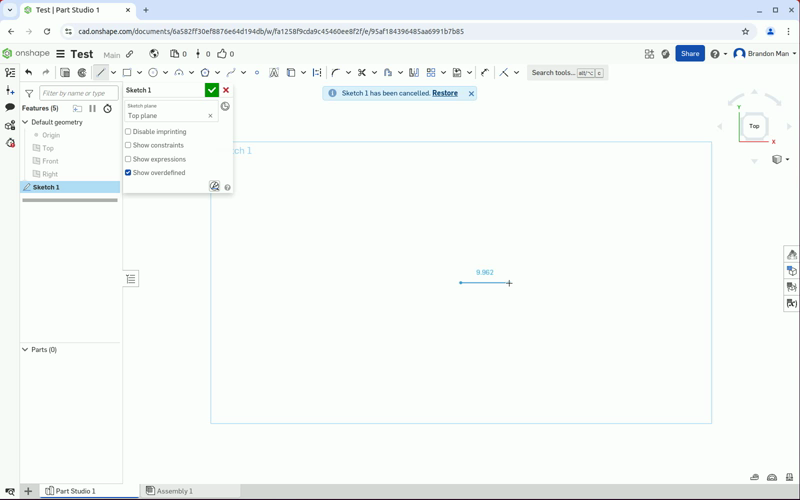
click(509, 282)
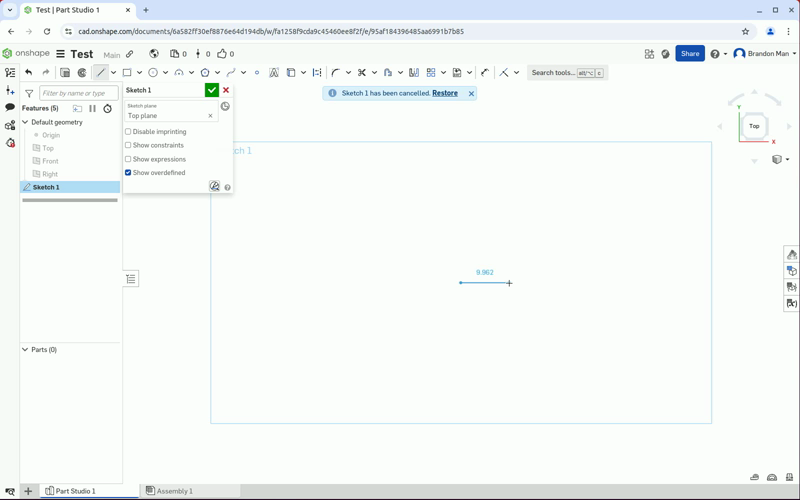
key_up(shift)
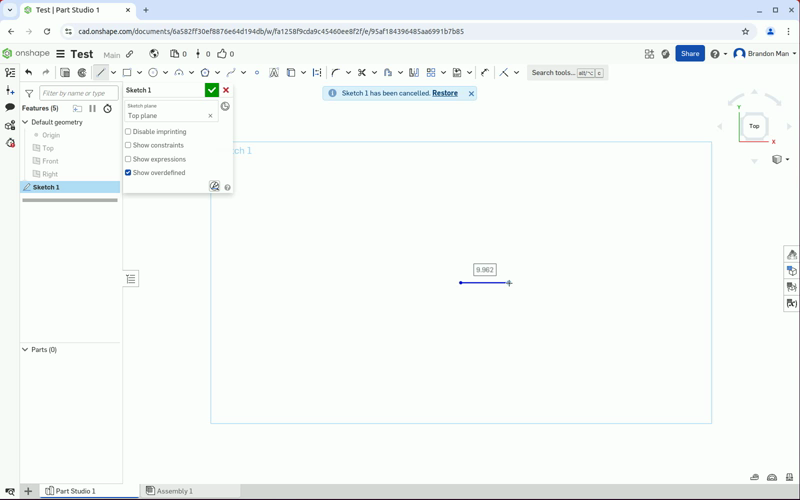
key_down(shift)
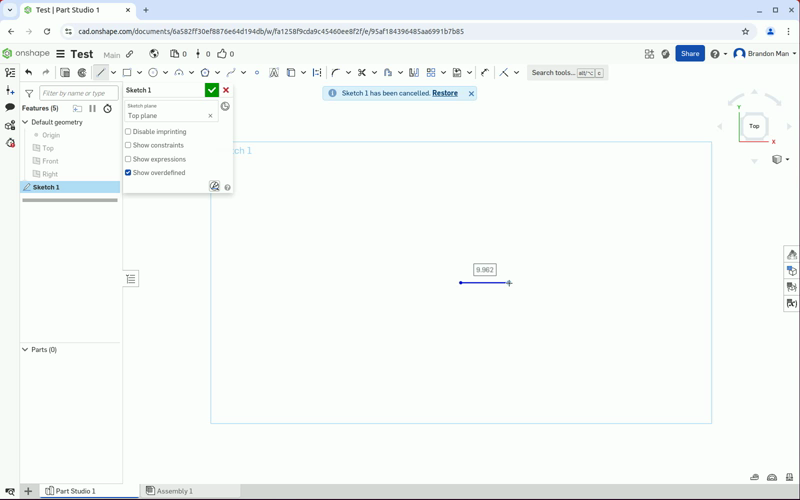
mouse_move(539, 282)
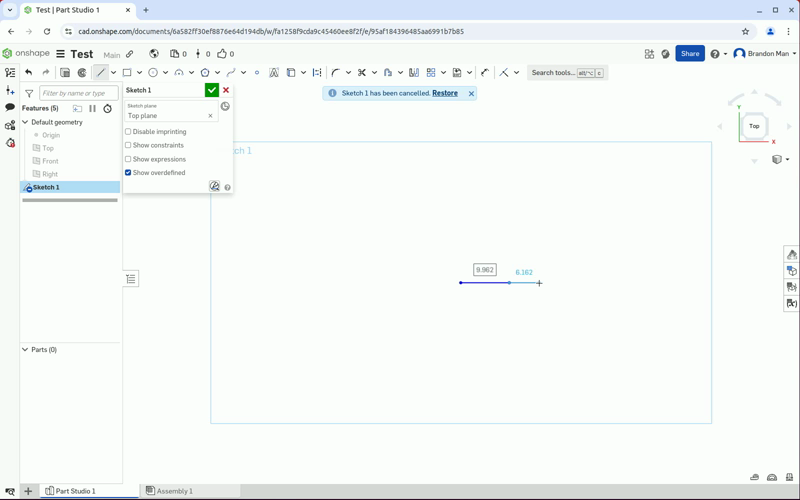
mouse_move(509, 234)
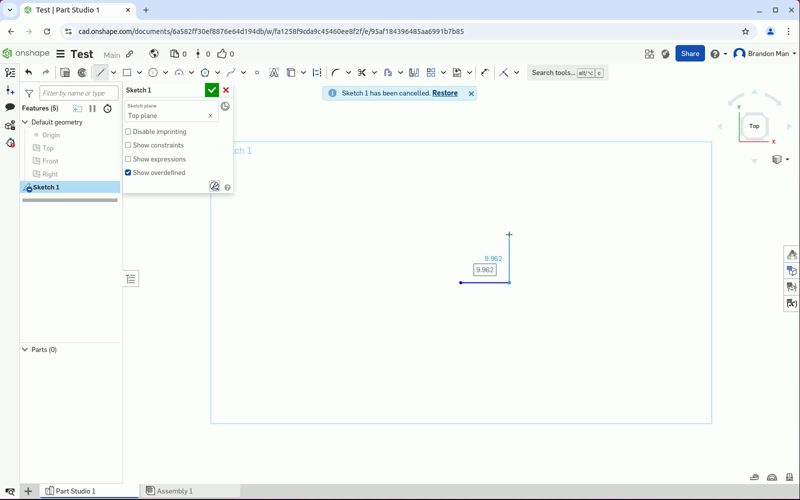
click(509, 234)
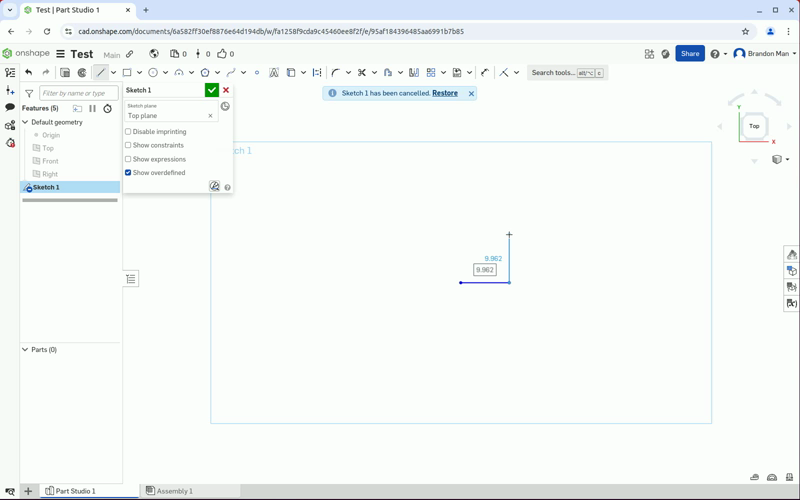
key_up(shift)
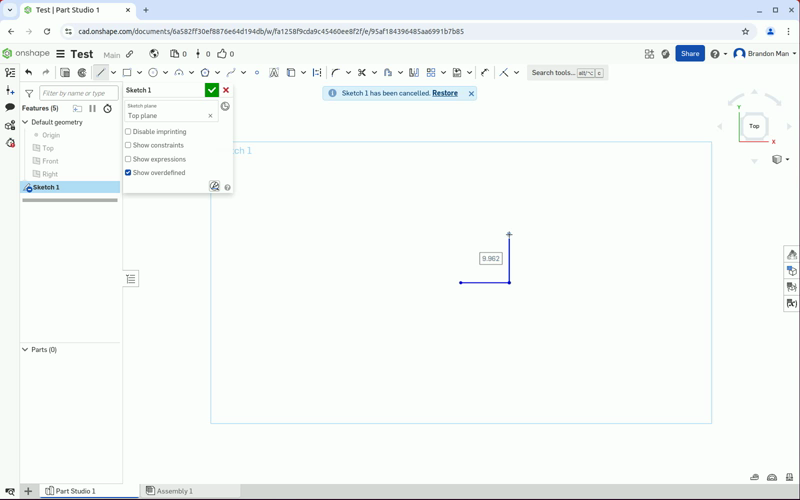
key_down(shift)
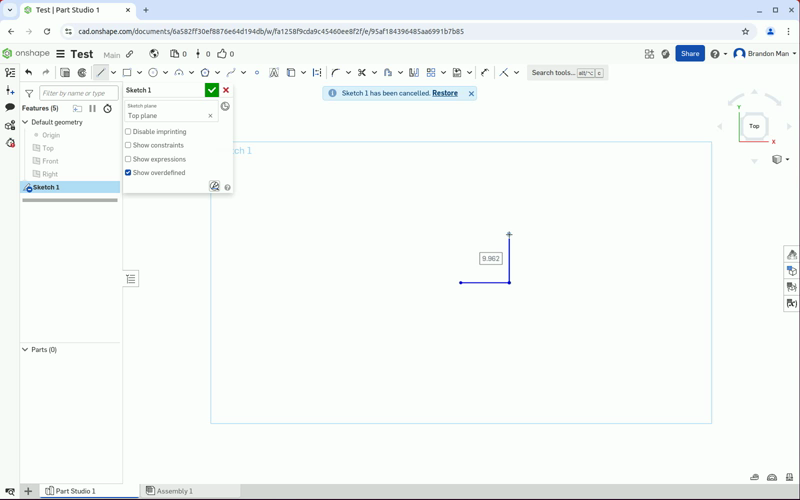
mouse_move(539, 234)
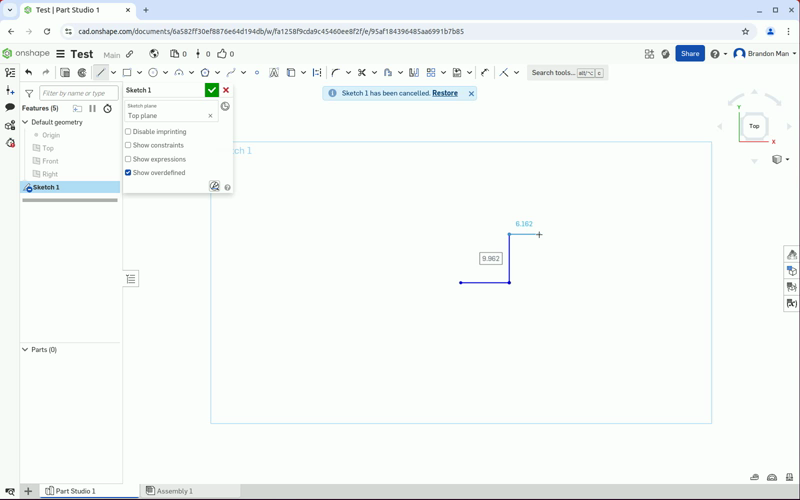
mouse_move(460, 234)
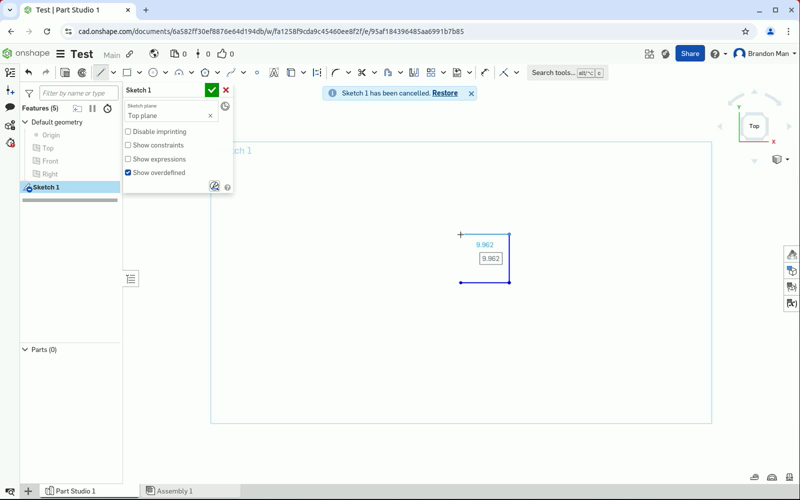
click(460, 234)
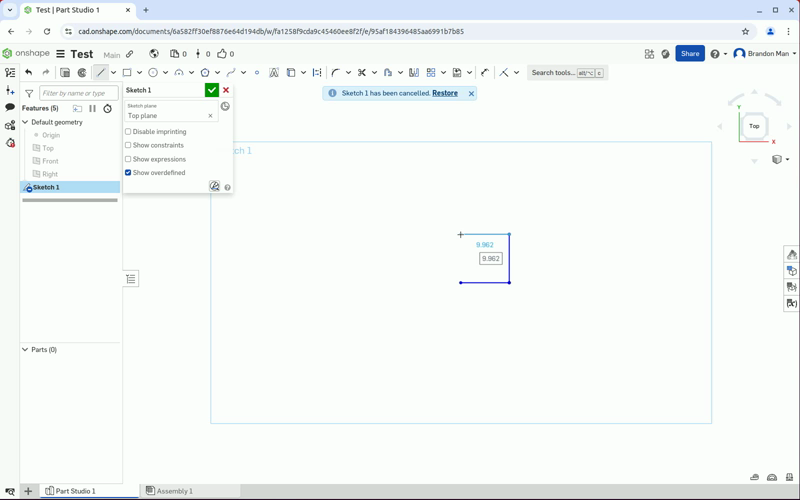
key_up(shift)
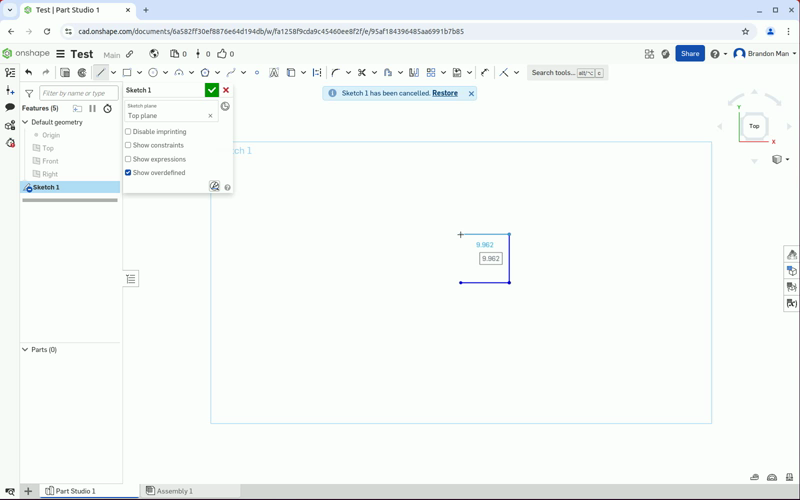
mouse_move(490, 234)
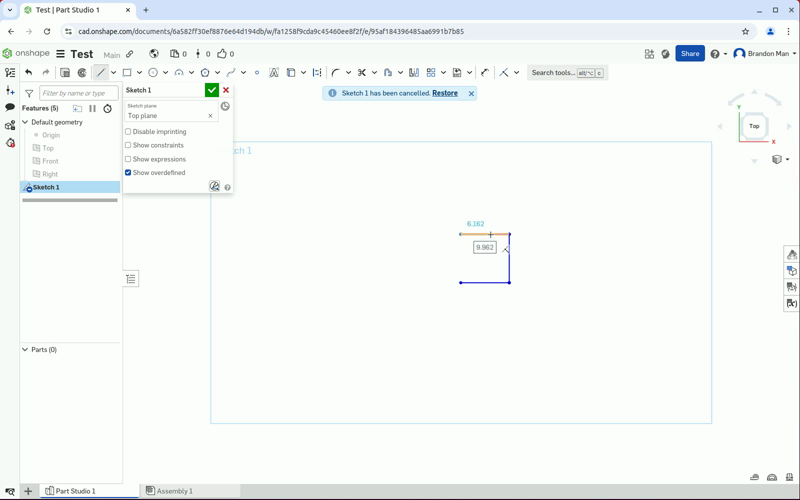
key_down(shift)
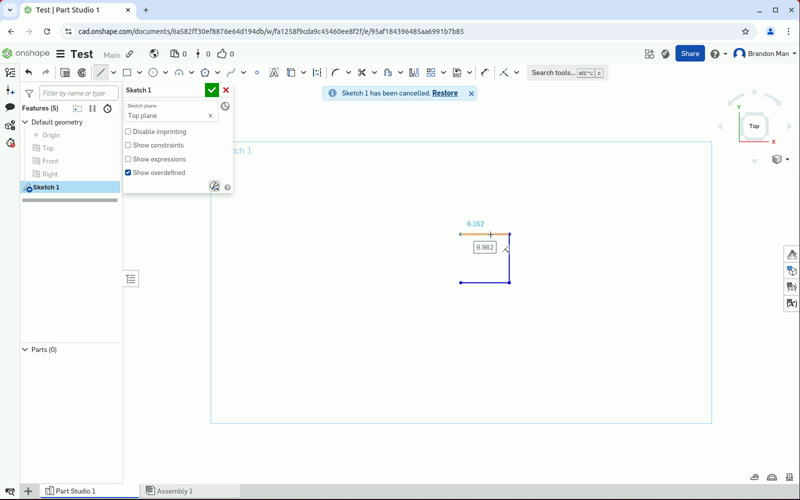
mouse_move(460, 282)
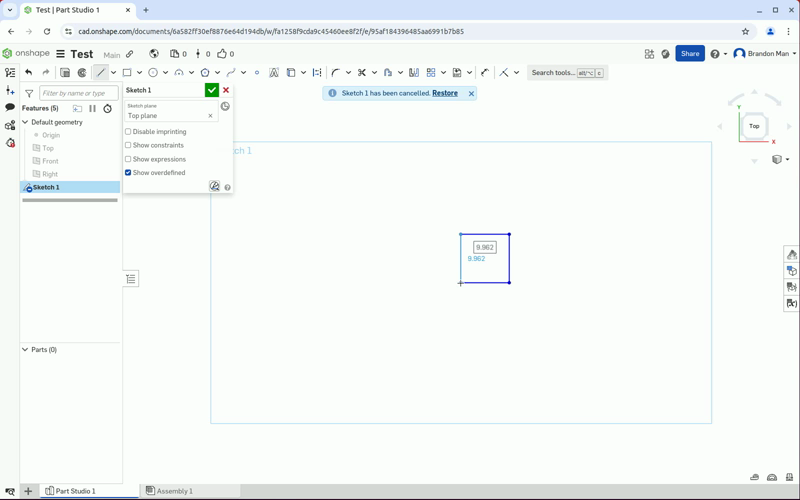
key_up(shift)
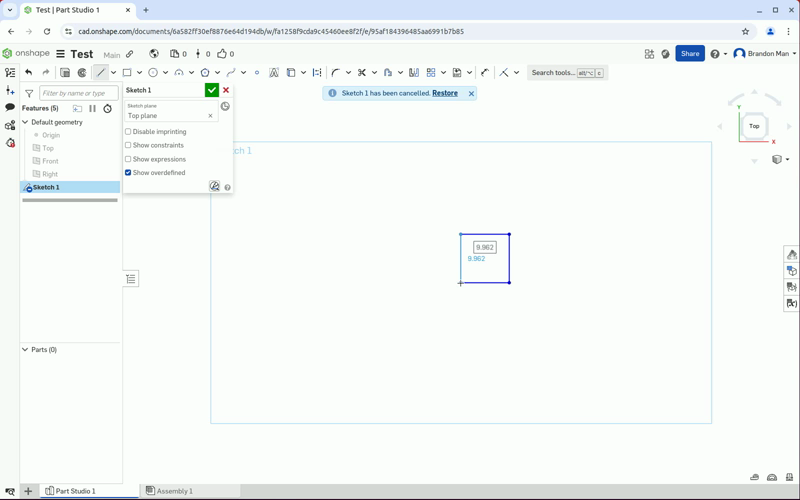
click(460, 282)
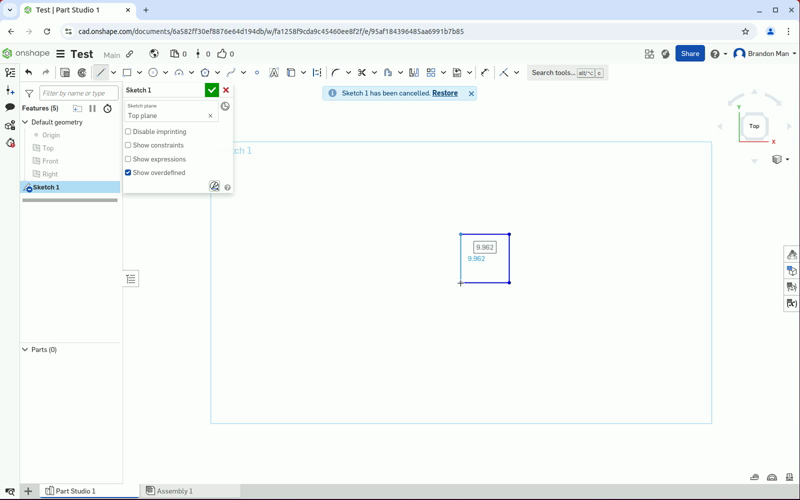
key(esc)
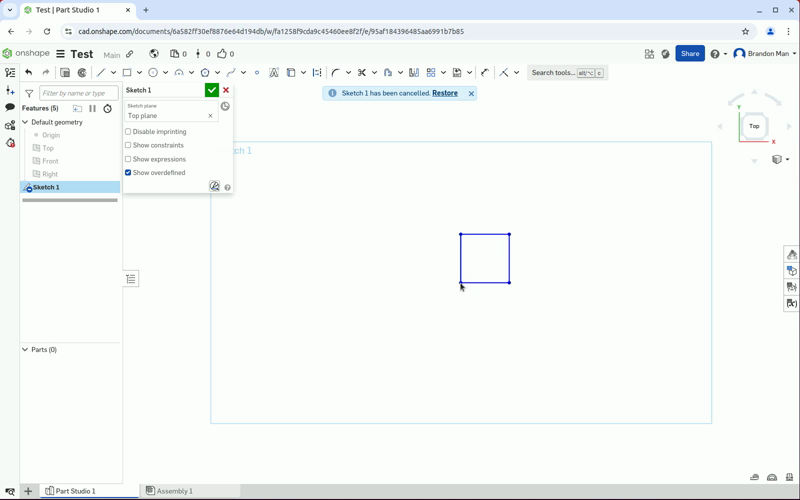
mouse_move(464, 270)
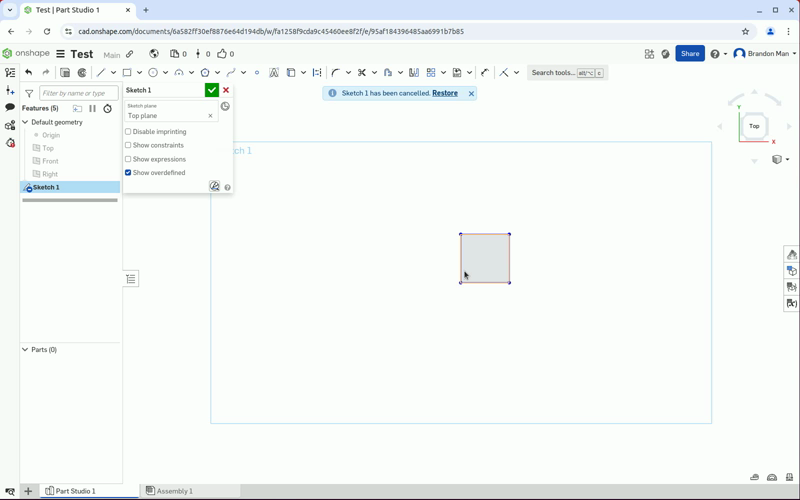
click(464, 270)
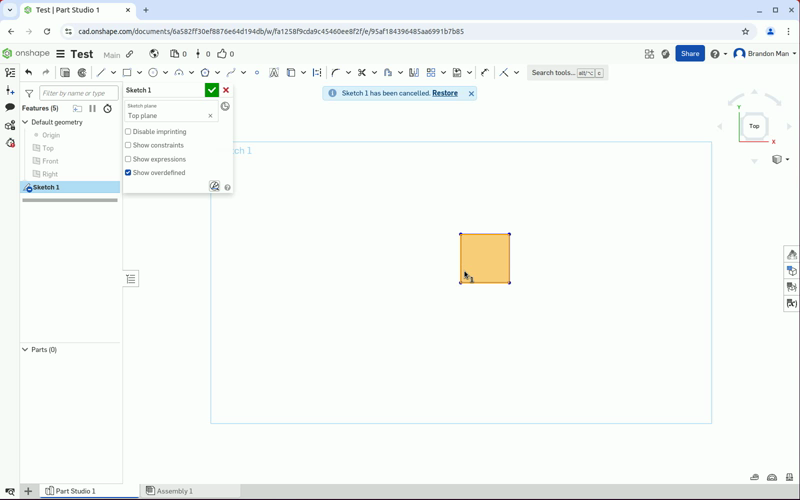
mouse_move(73, 352)
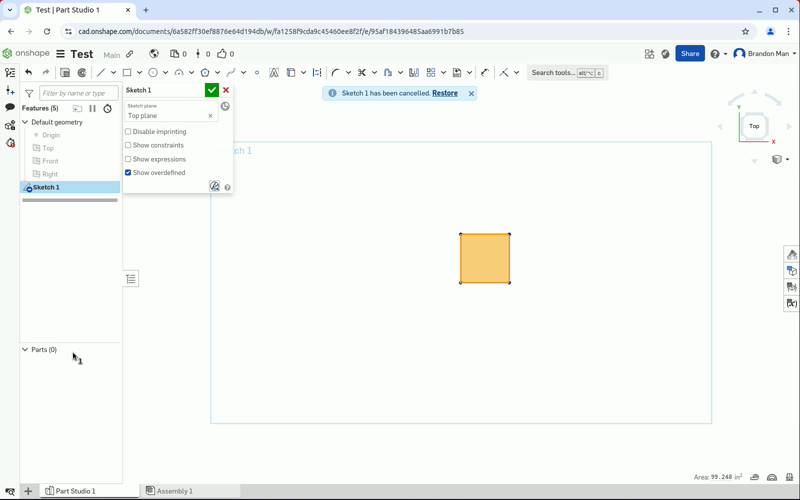
key(shift+y)
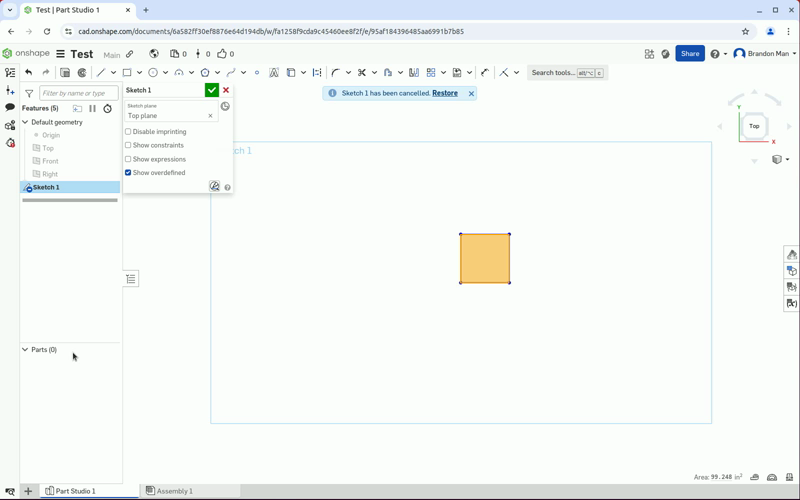
key(shift+e)
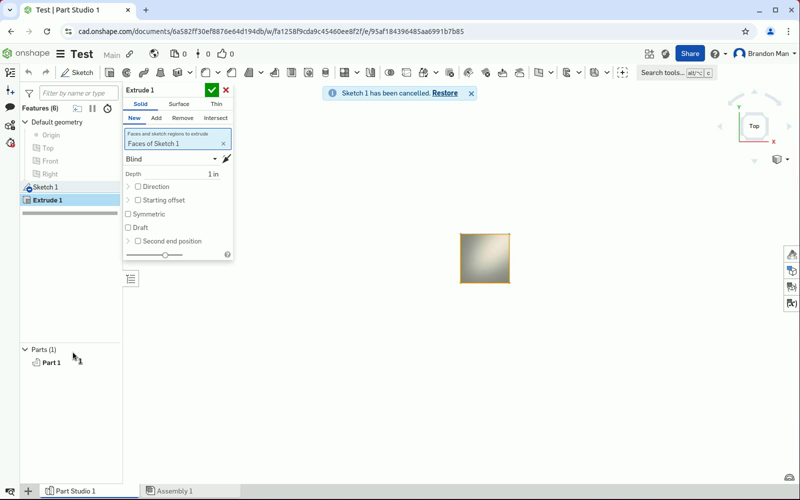
mouse_move(143, 106)
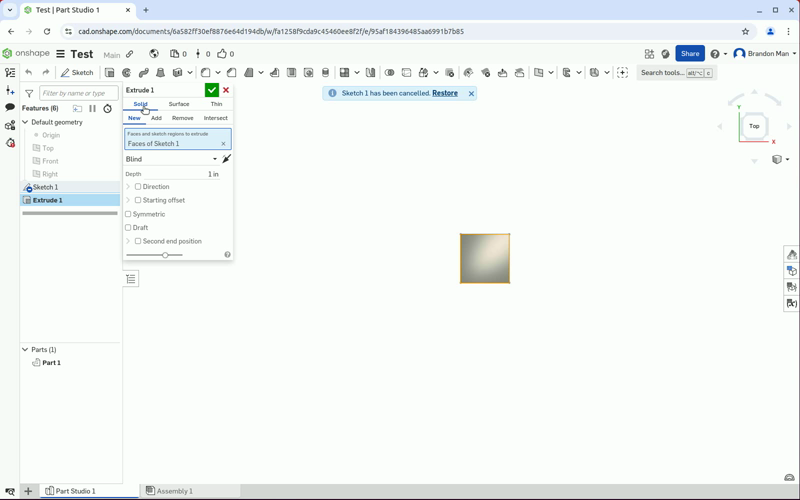
click(143, 106)
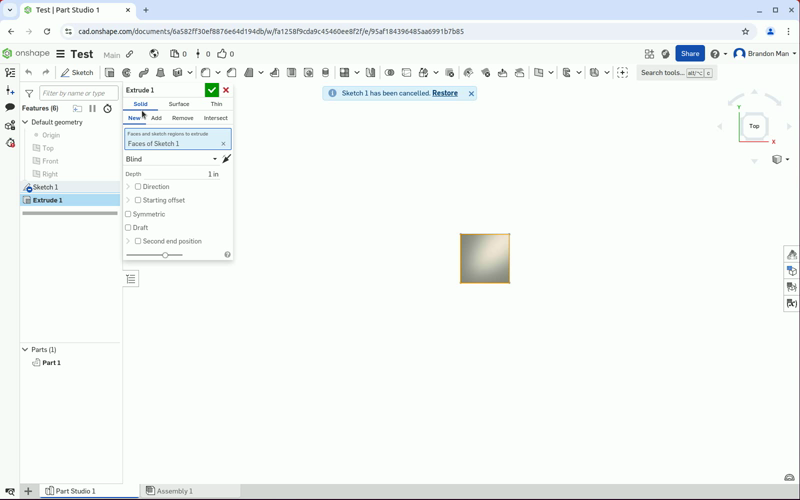
mouse_move(137, 120)
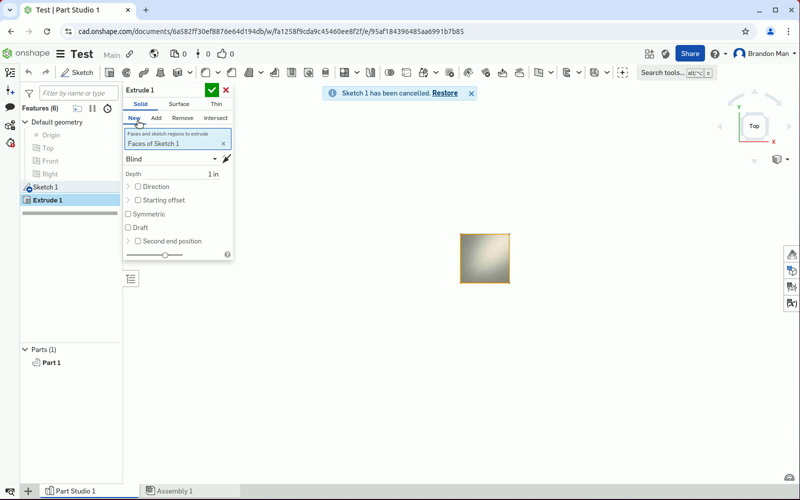
click(137, 120)
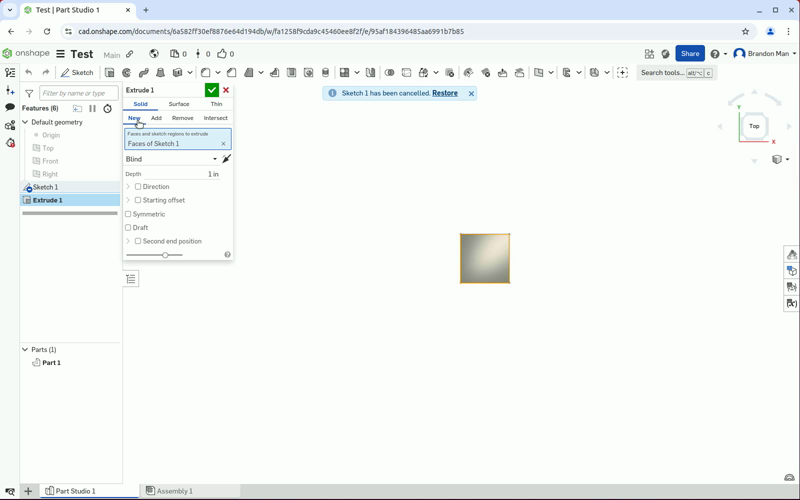
key(tab, 4)
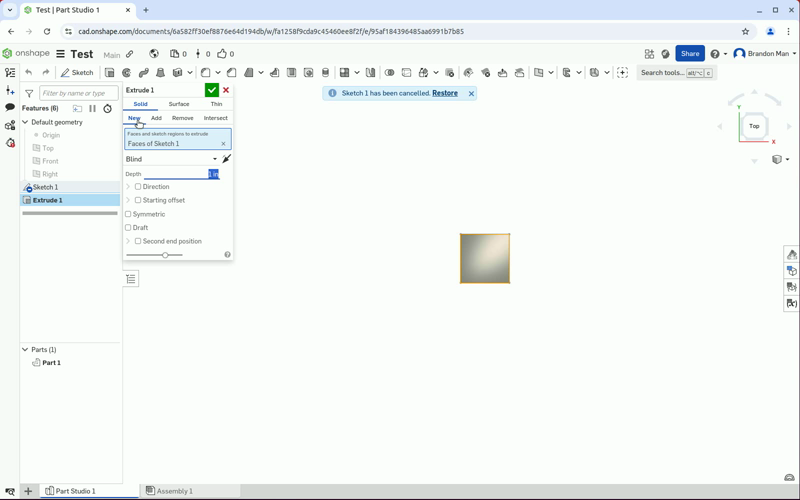
text(10.11)
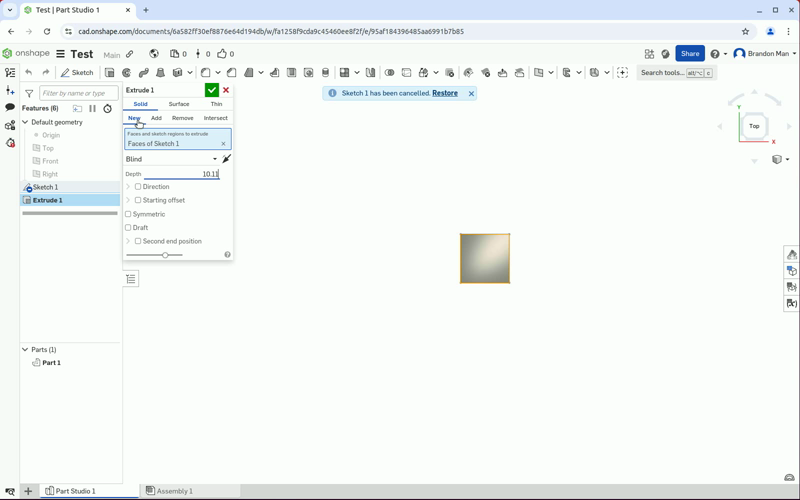
key(tab, 3)
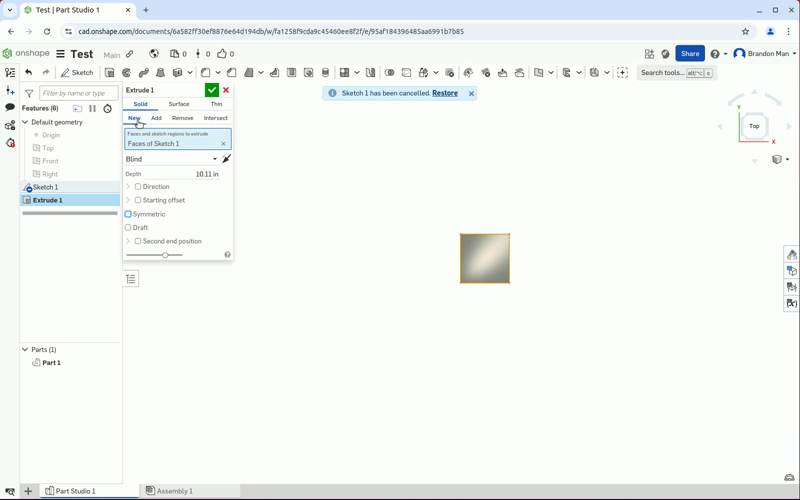
key(space)
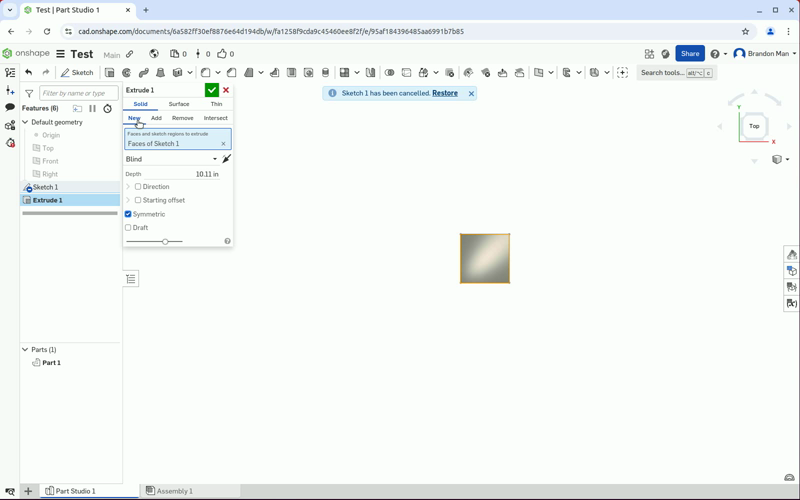
key(enter)
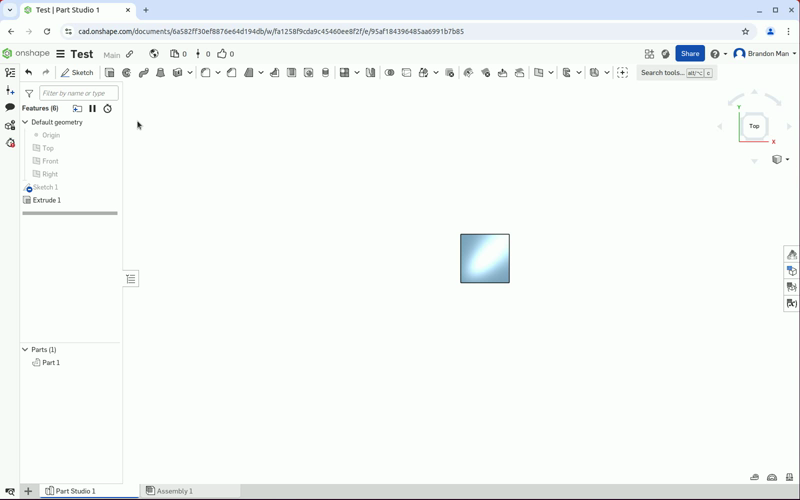
key(shift+h)
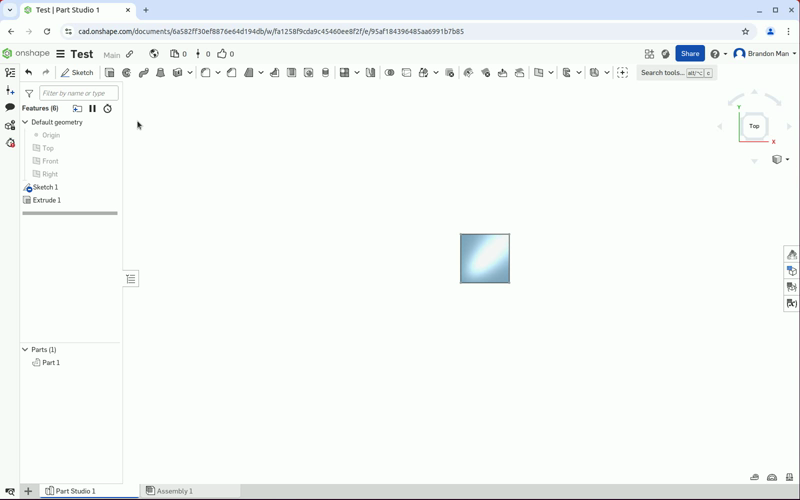
key(shift+h)
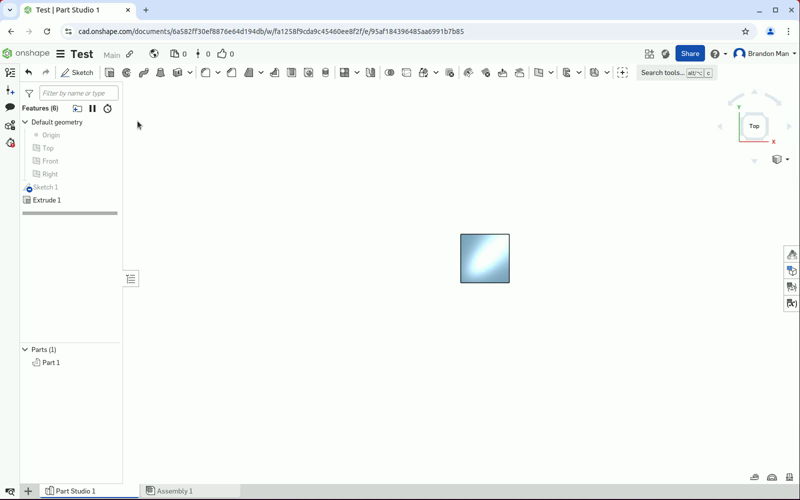
mouse_move(73, 189)
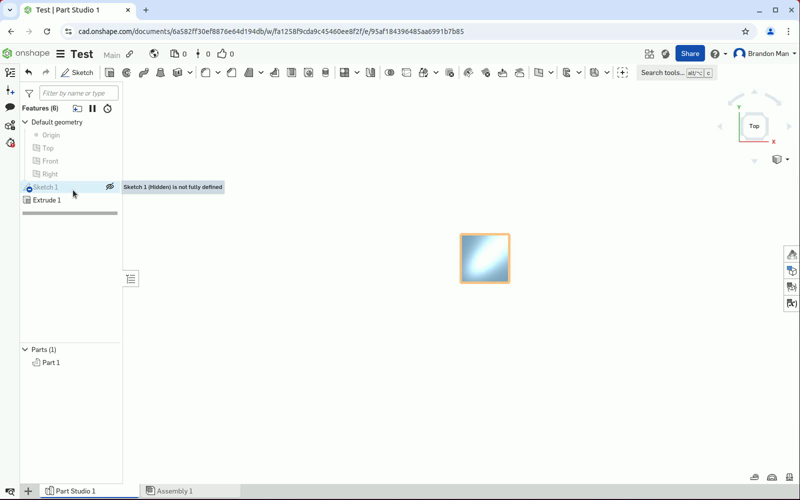
click(73, 189)
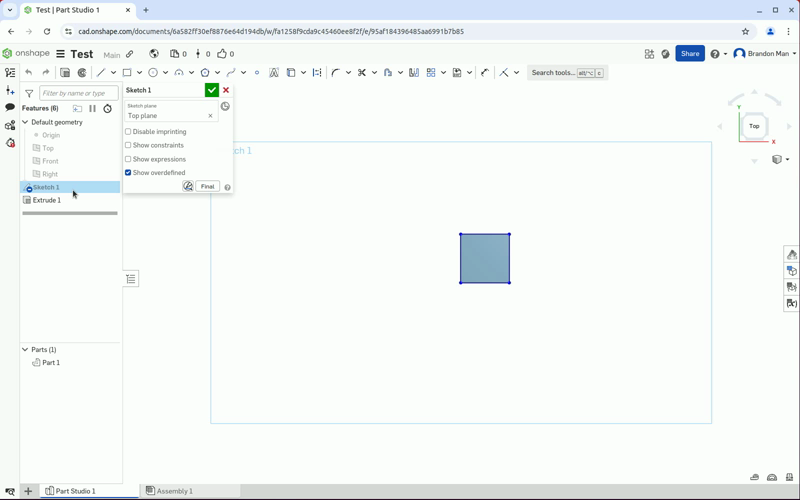
mouse_move(229, 92)
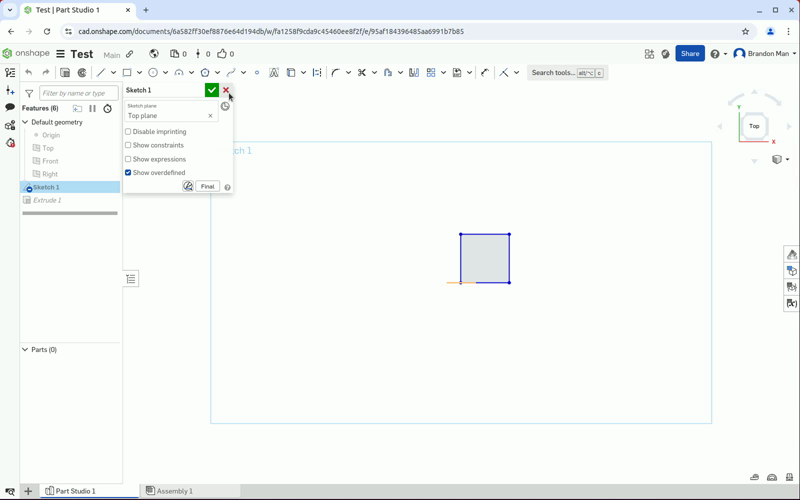
click(229, 92)
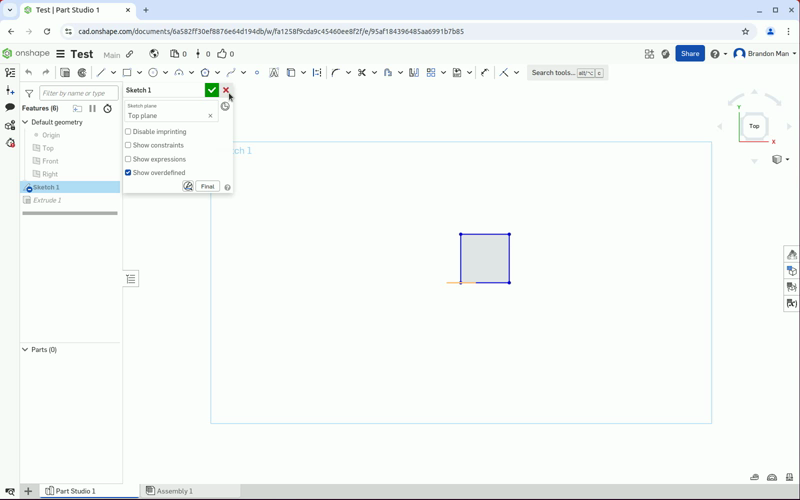
key(shift+s)
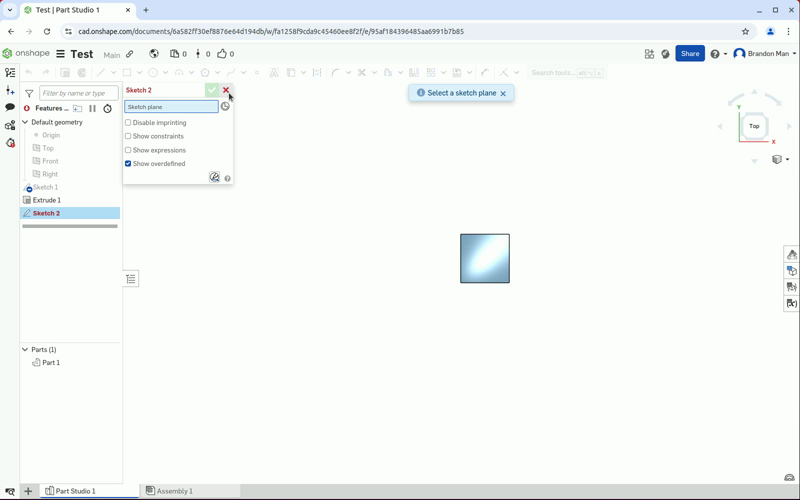
mouse_move(73, 150)
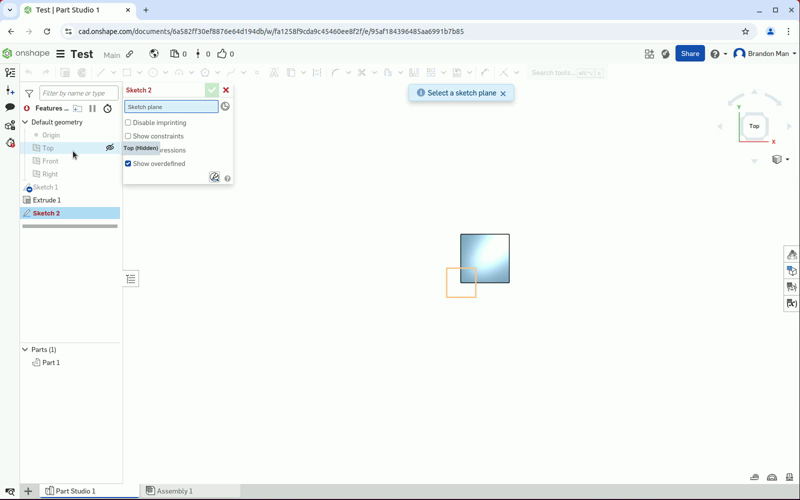
click(73, 150)
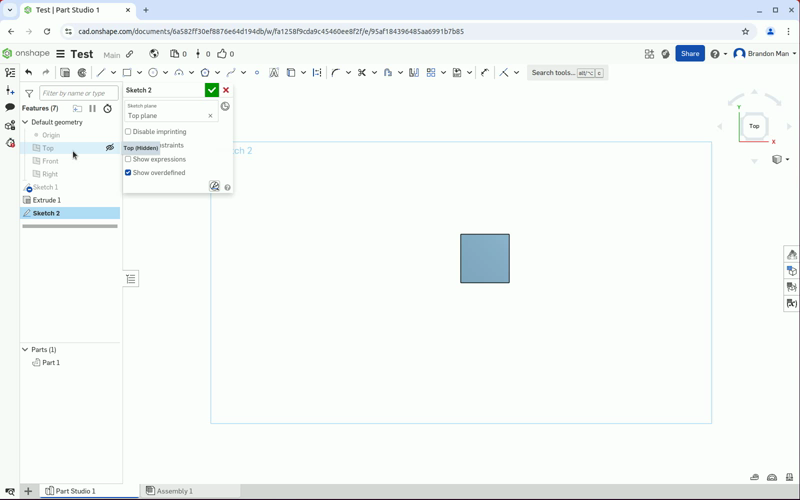
mouse_move(73, 352)
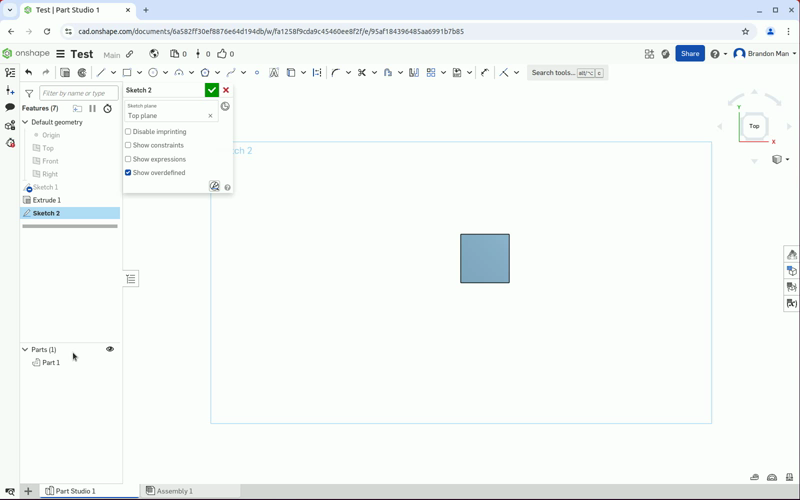
key(y)
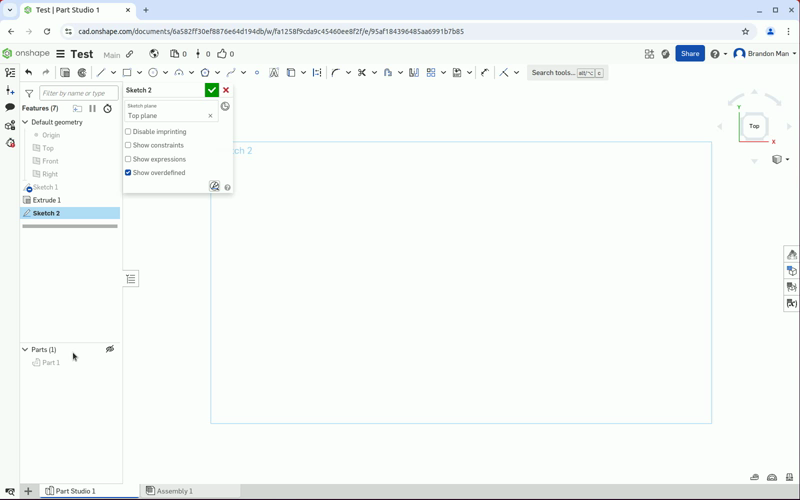
key(l)
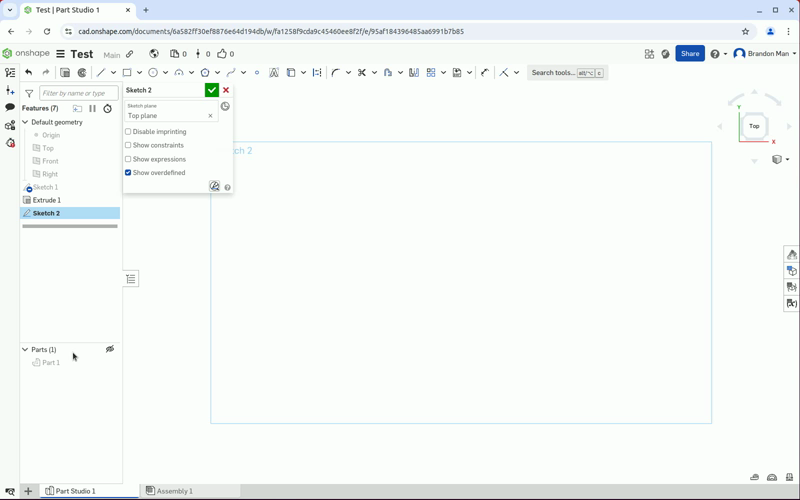
key_down(shift)
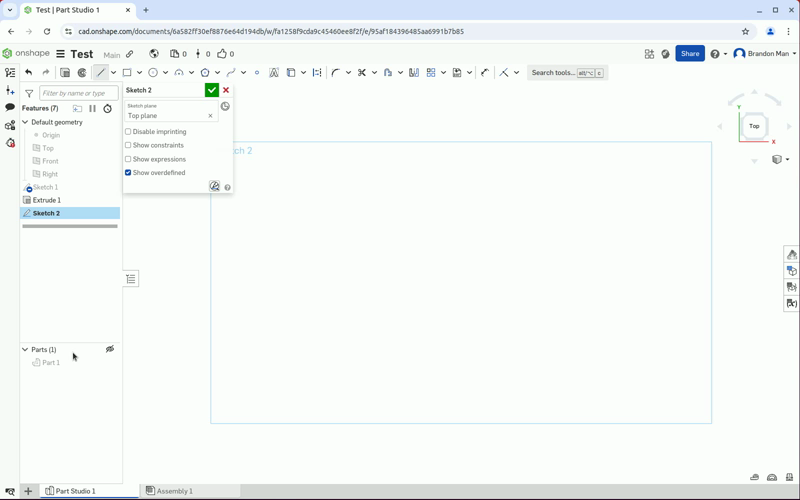
mouse_move(508, 282)
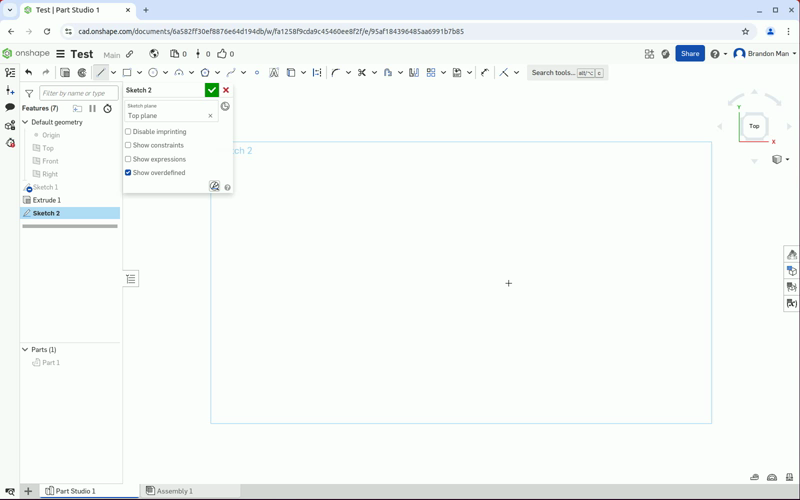
click(508, 282)
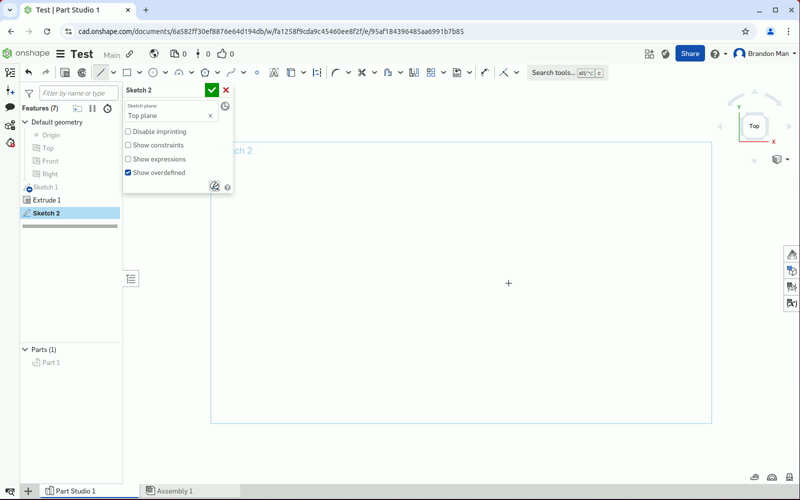
key_up(shift)
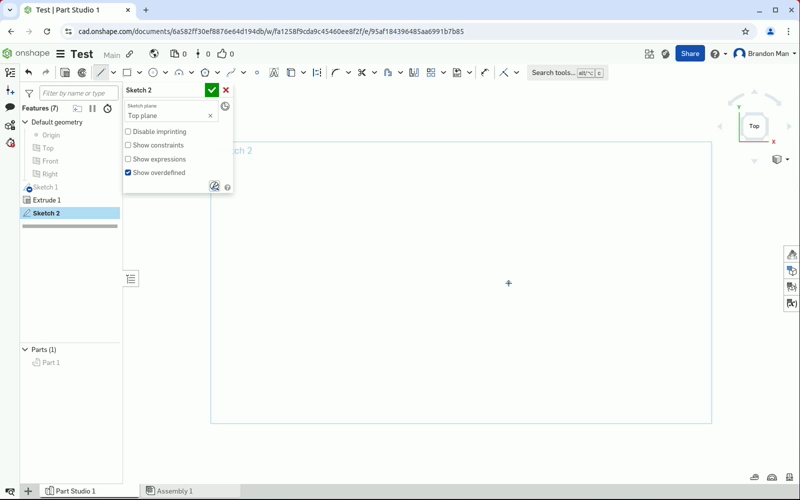
key_down(shift)
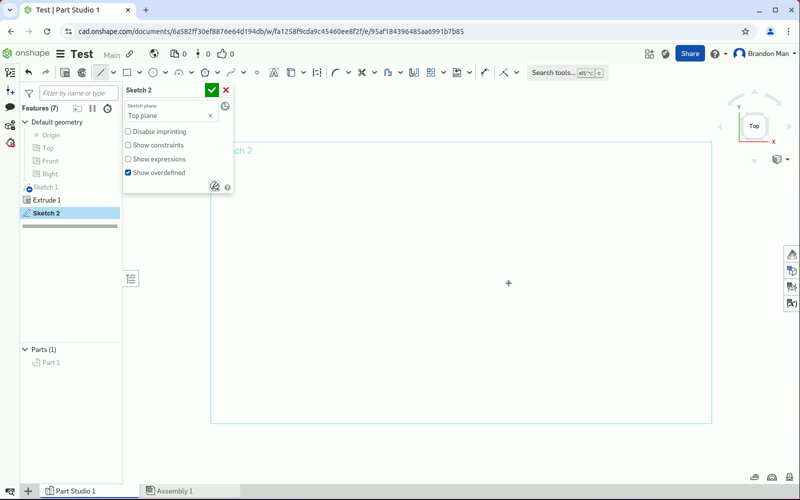
mouse_move(538, 282)
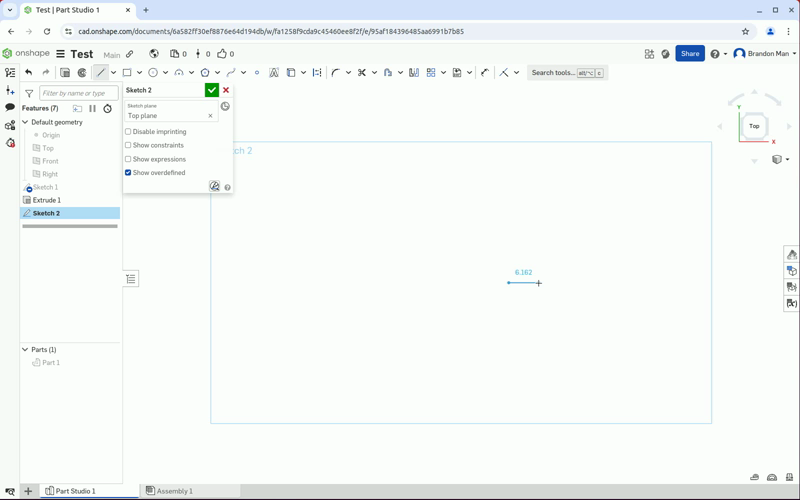
mouse_move(549, 282)
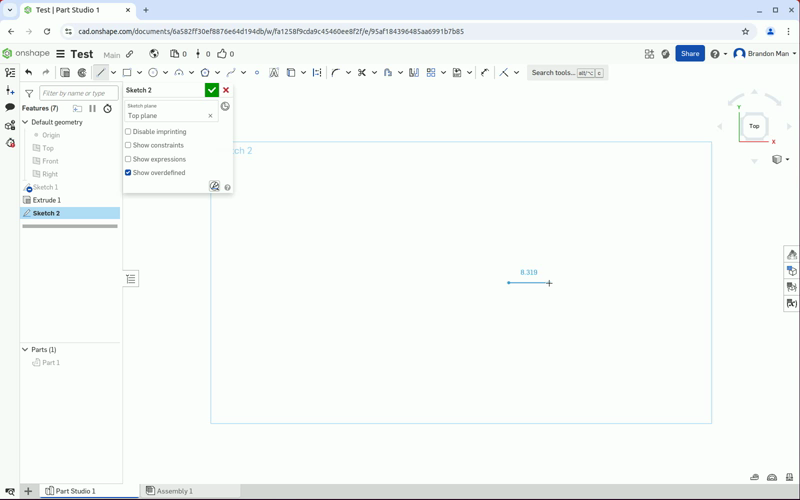
click(549, 282)
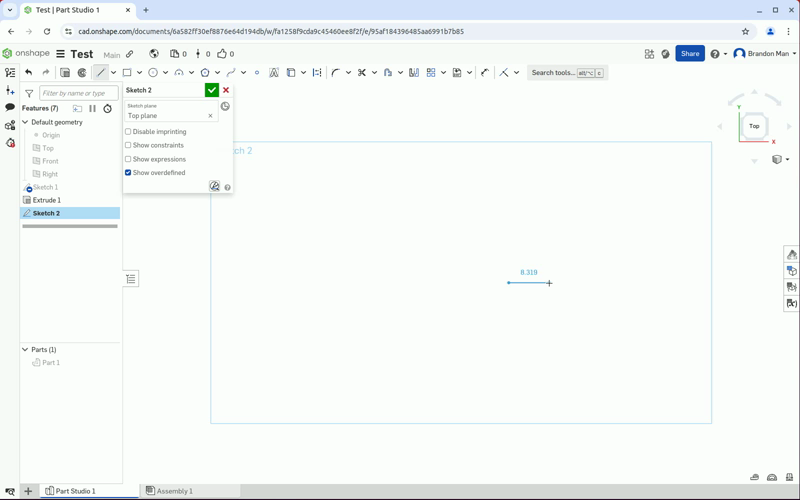
key_up(shift)
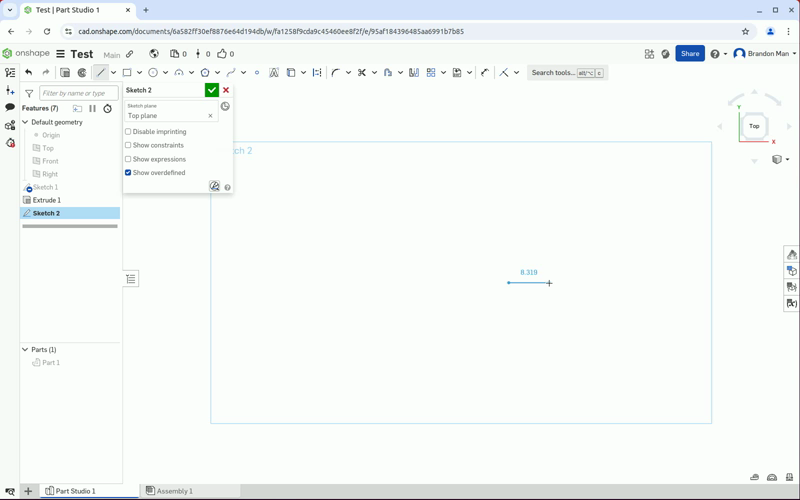
key(esc)
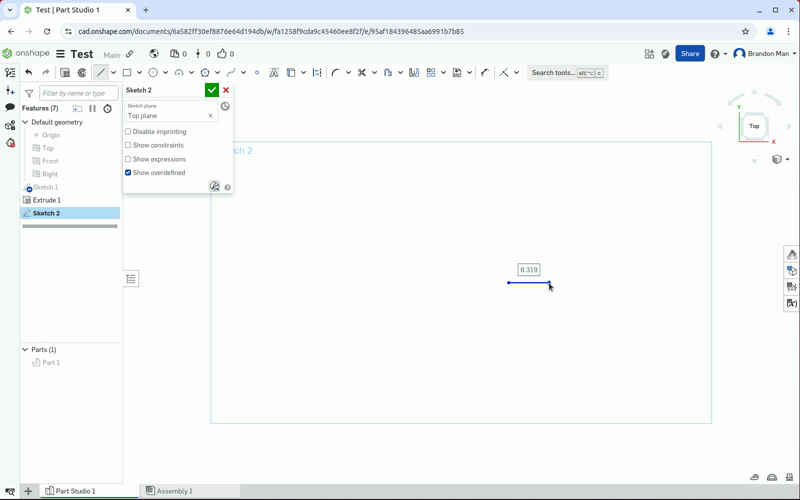
key(a)
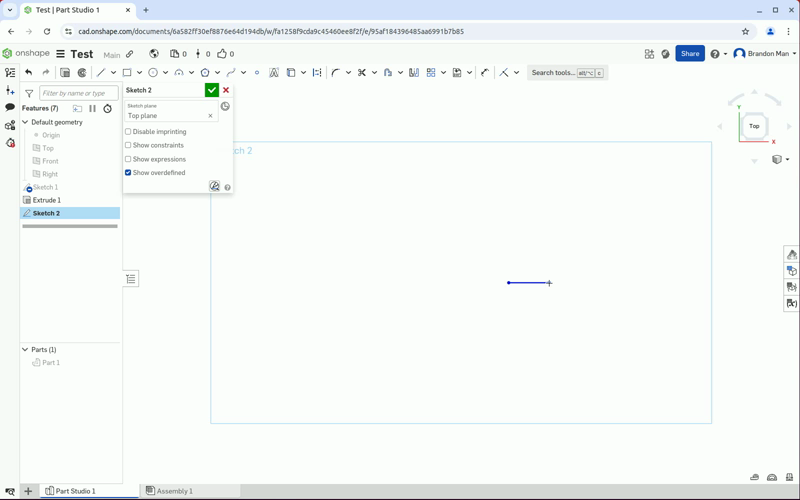
mouse_move(549, 282)
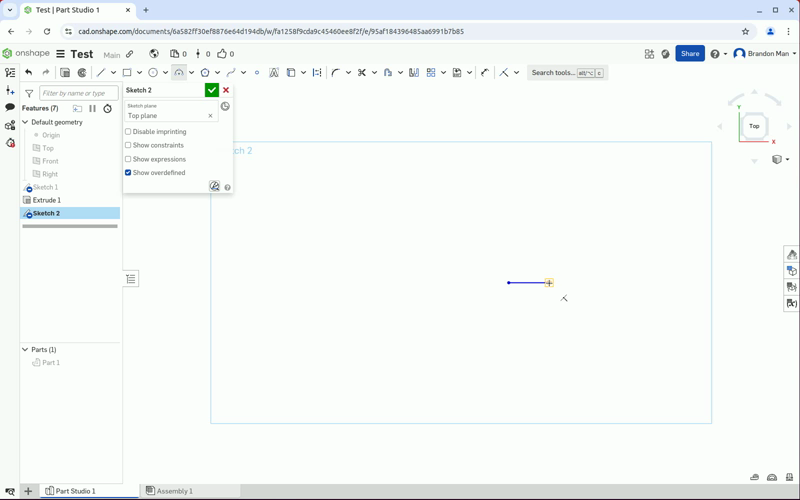
click(549, 282)
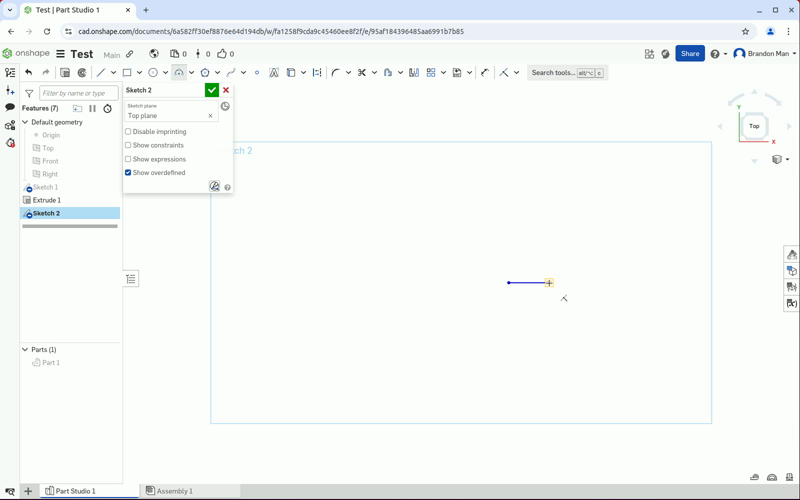
key_down(shift)
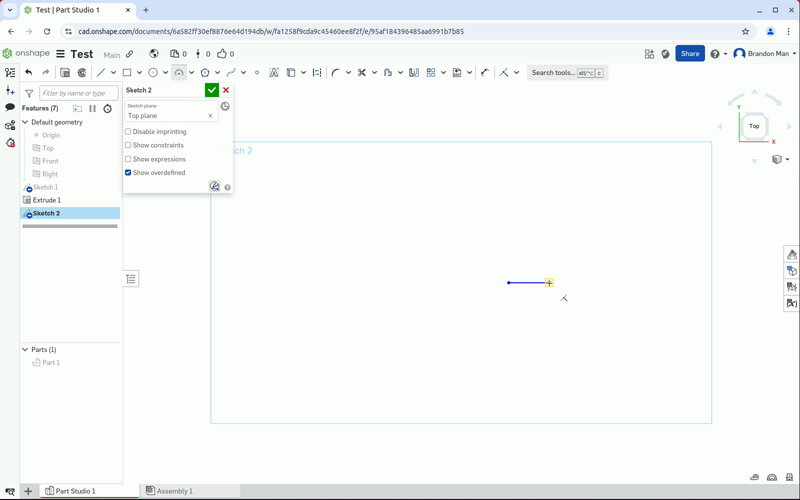
mouse_move(549, 234)
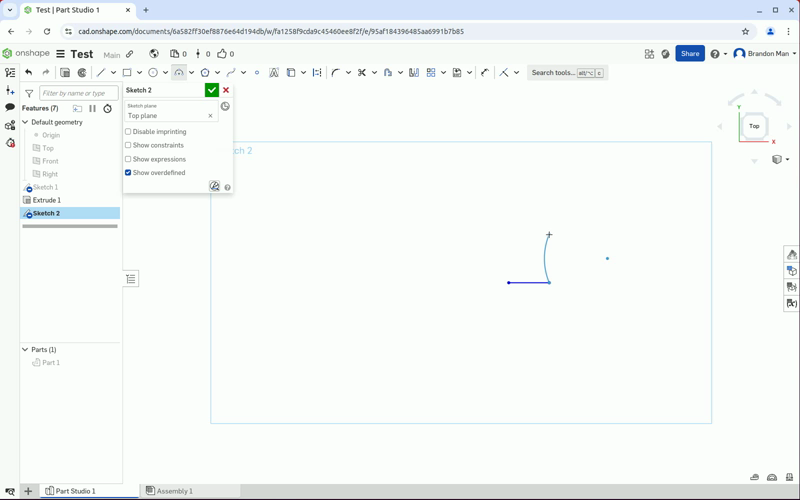
click(549, 234)
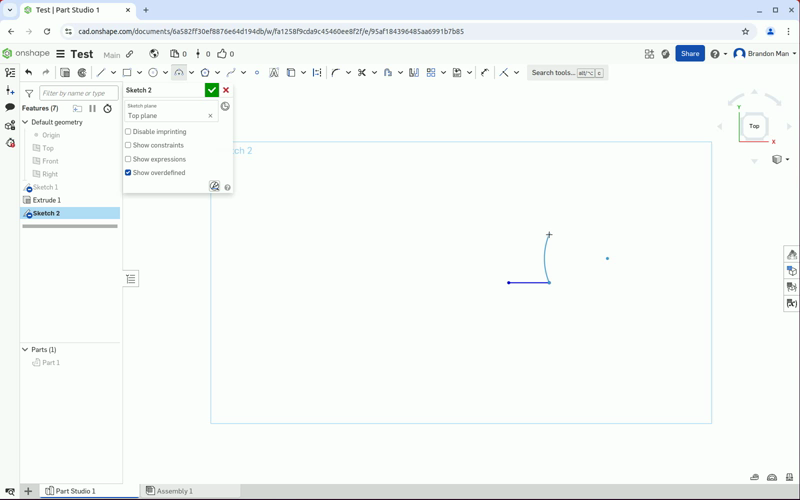
mouse_move(573, 258)
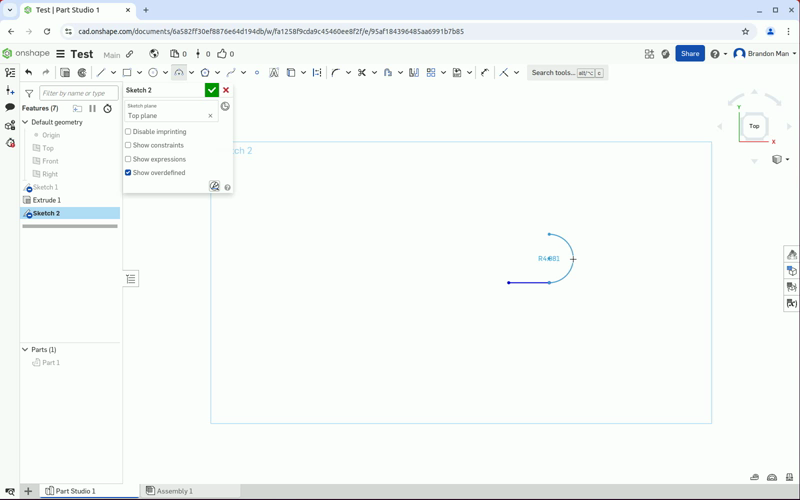
click(573, 258)
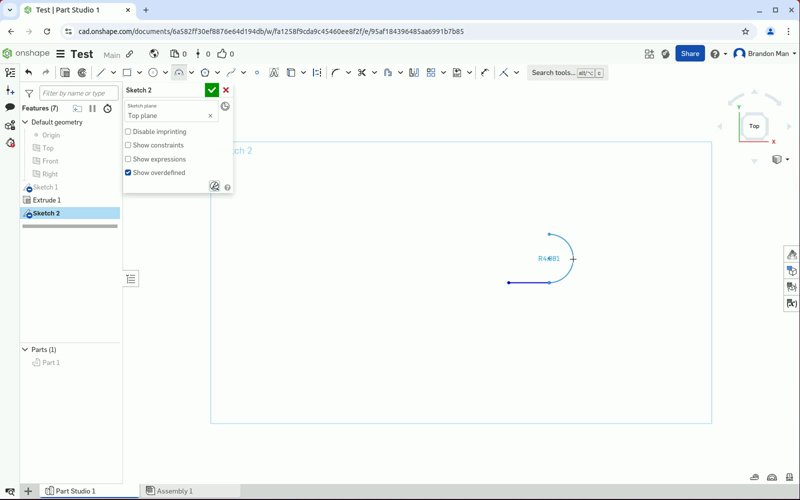
key_up(shift)
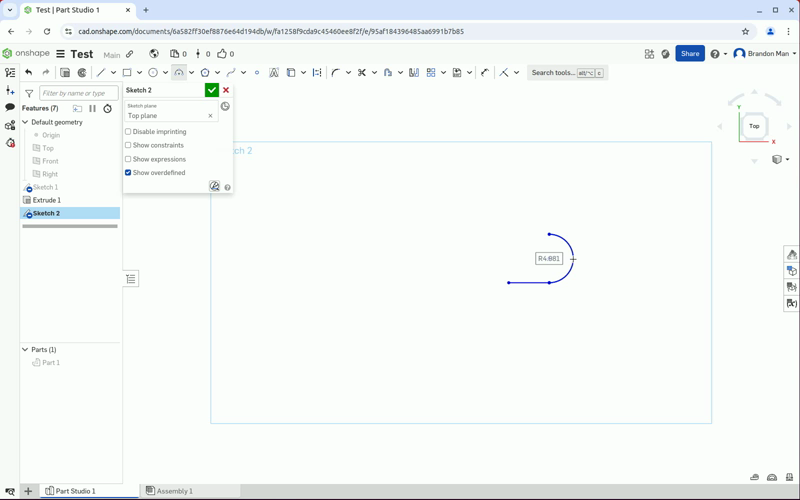
key(esc)
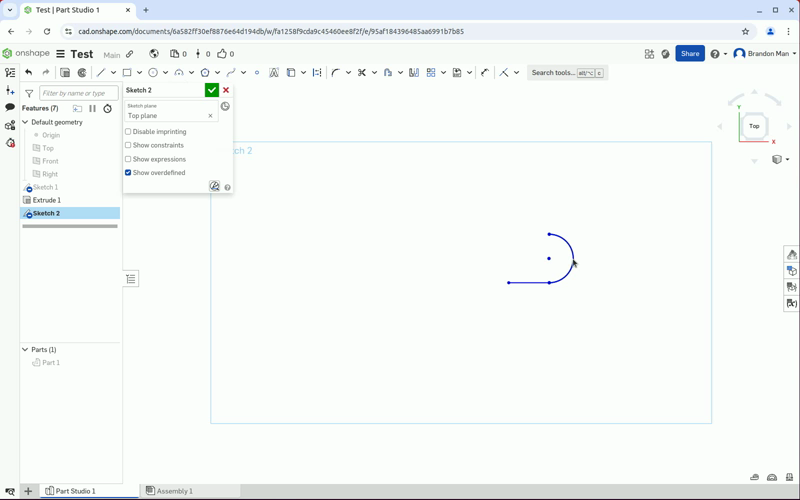
key(l)
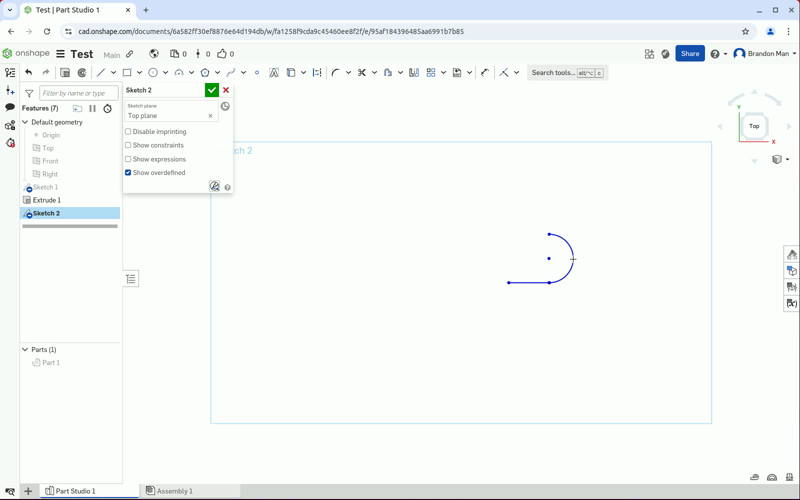
mouse_move(549, 234)
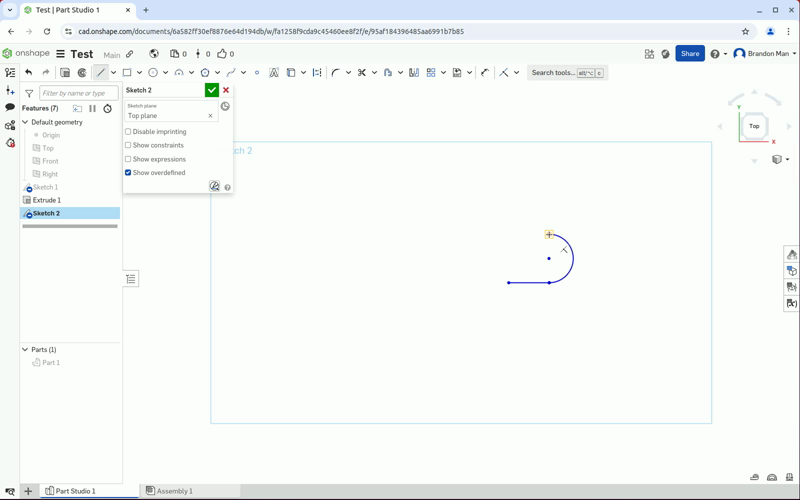
click(549, 234)
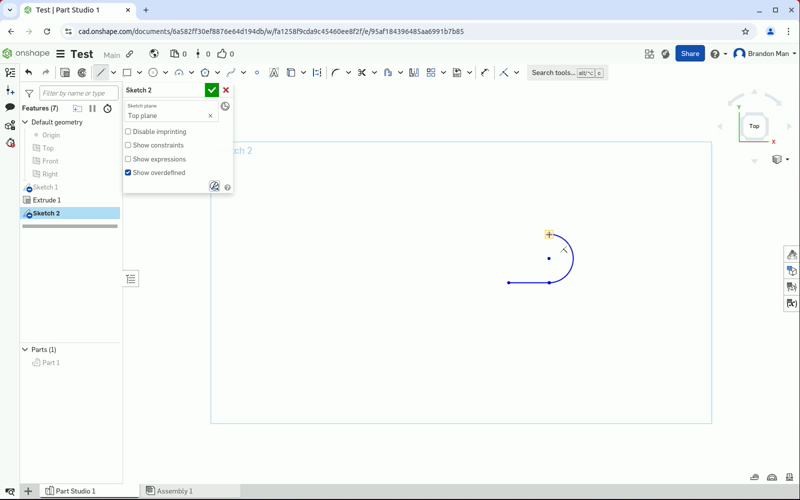
key_down(shift)
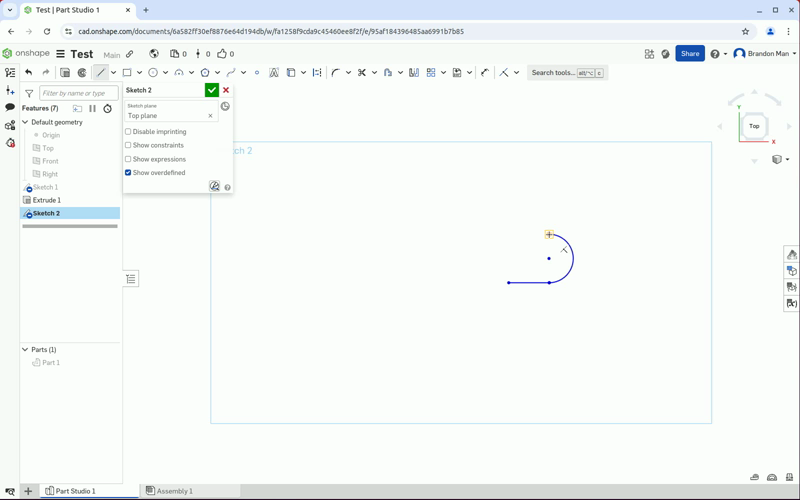
mouse_move(579, 234)
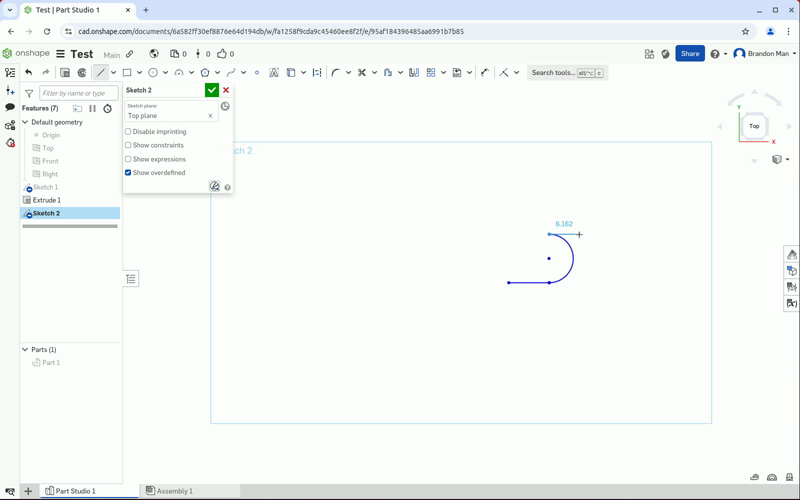
mouse_move(508, 234)
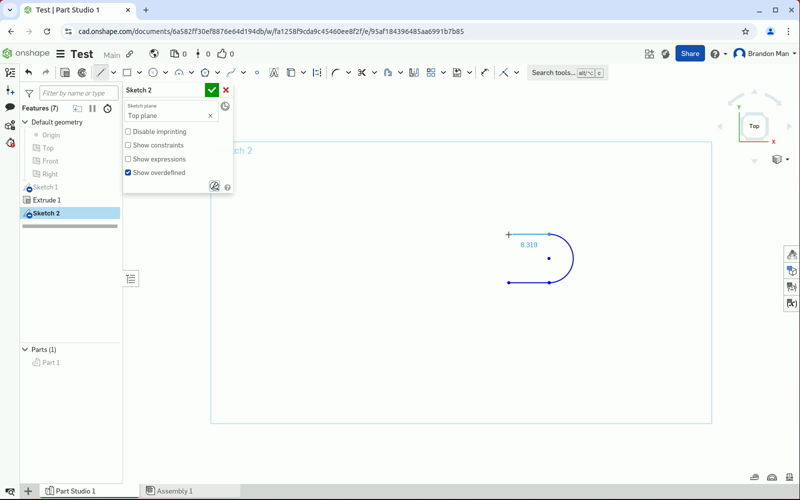
click(508, 234)
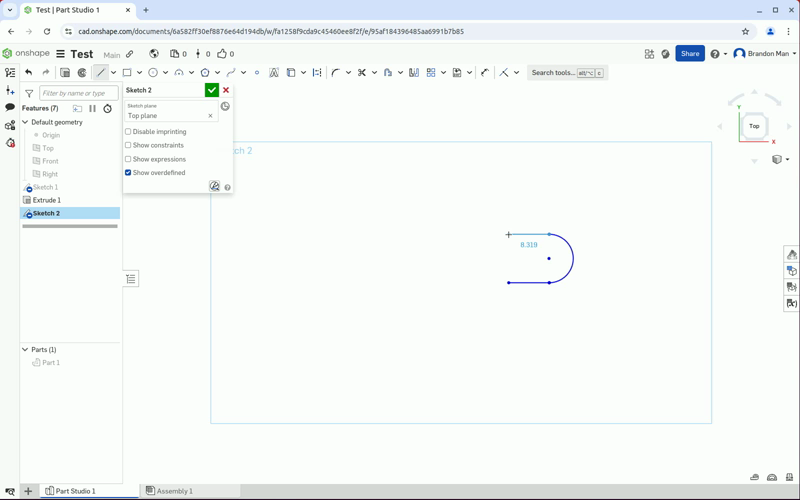
key_up(shift)
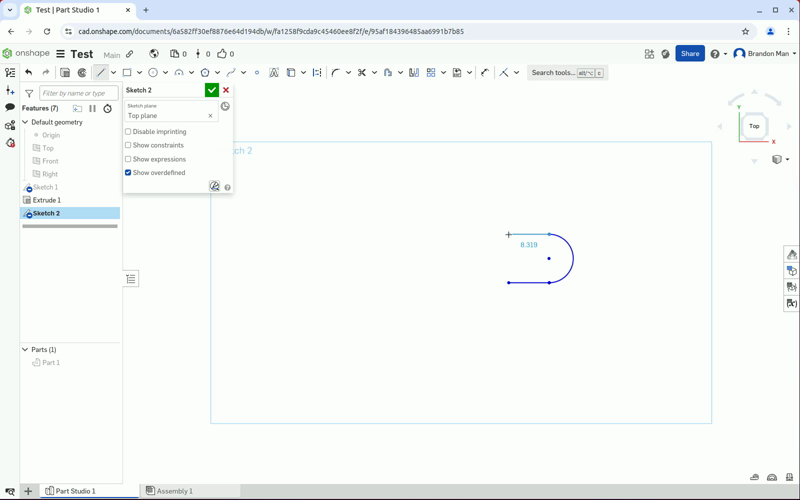
mouse_move(538, 234)
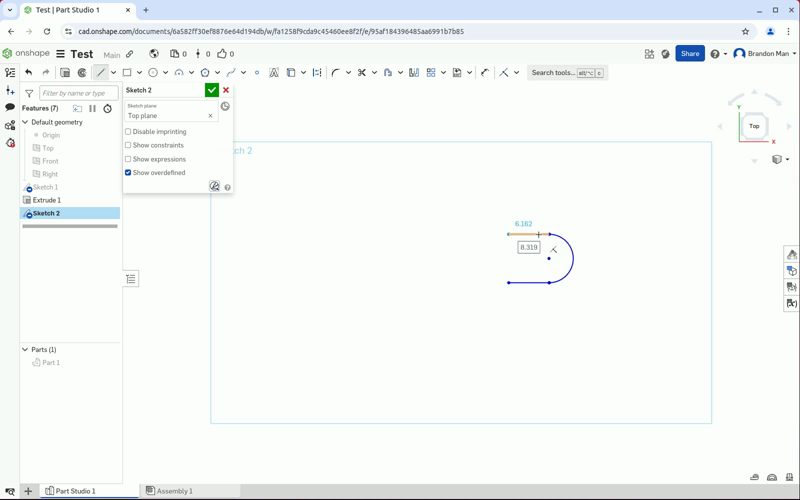
key_down(shift)
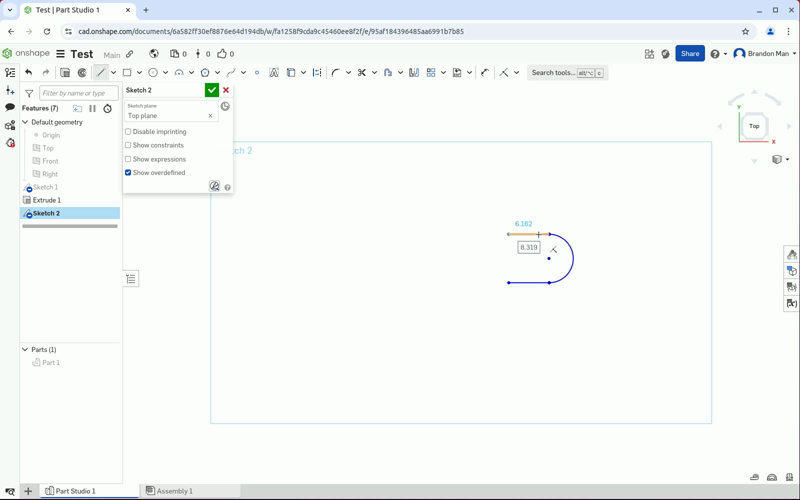
mouse_move(508, 282)
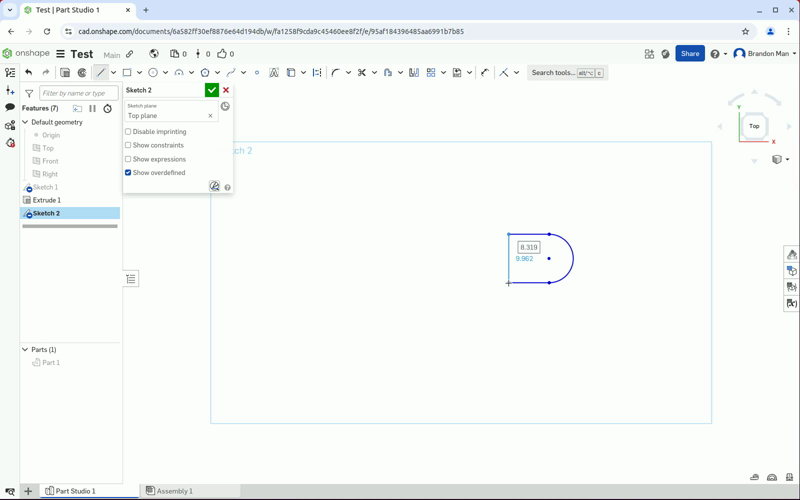
key_up(shift)
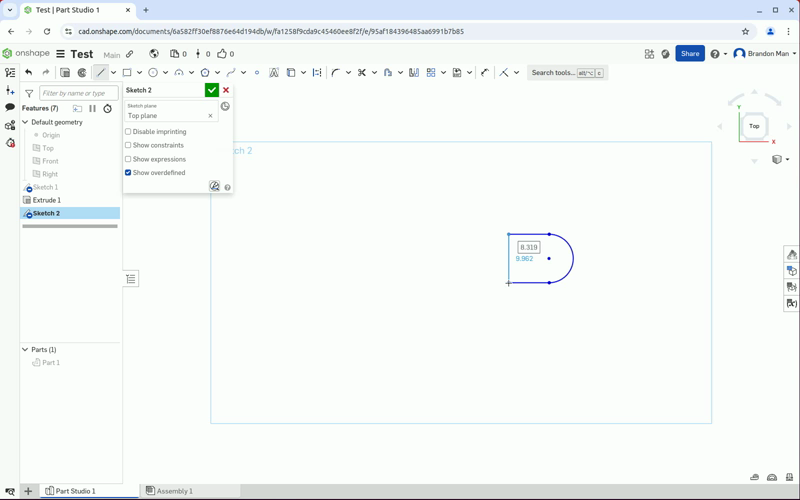
click(508, 282)
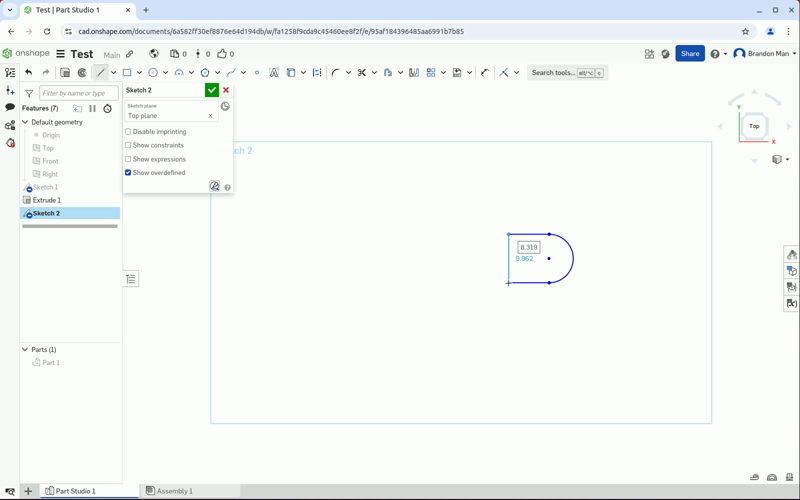
key(esc)
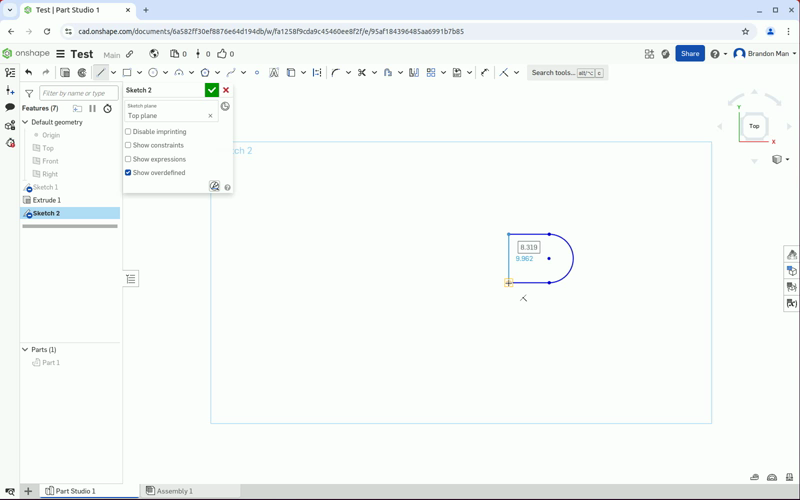
mouse_move(561, 241)
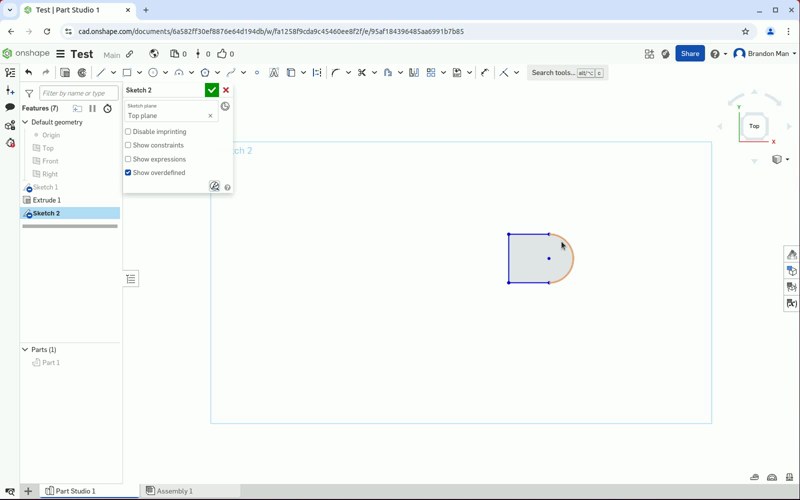
click(561, 241)
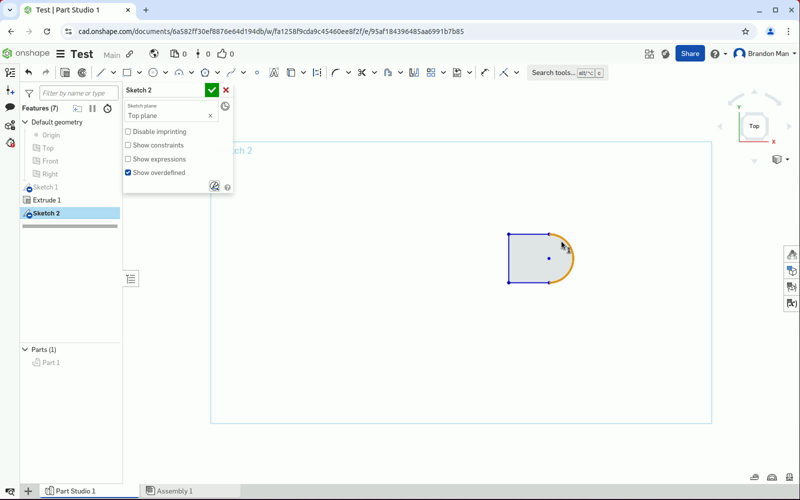
mouse_move(73, 352)
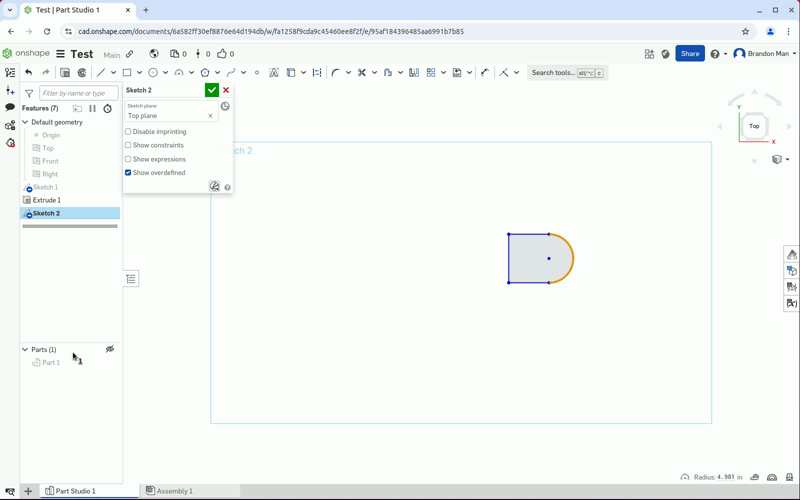
key(shift+y)
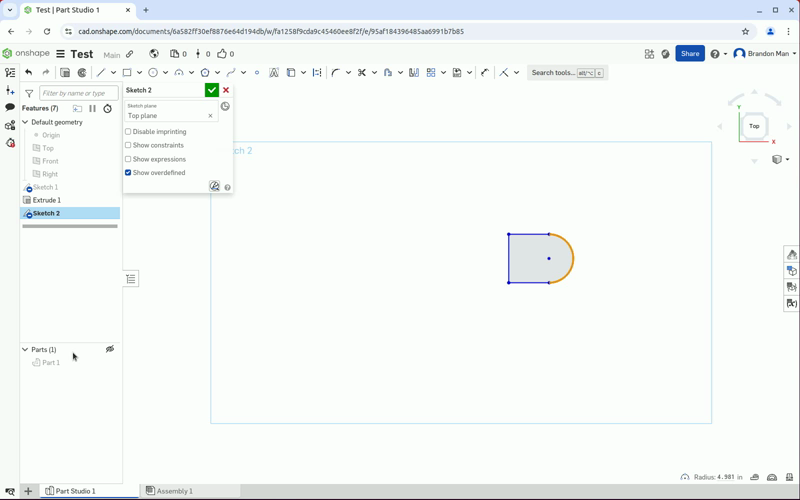
key(shift+e)
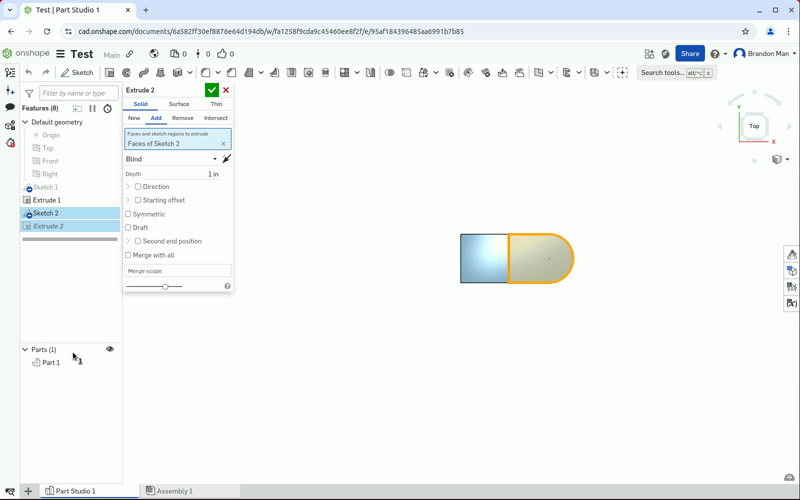
mouse_move(143, 106)
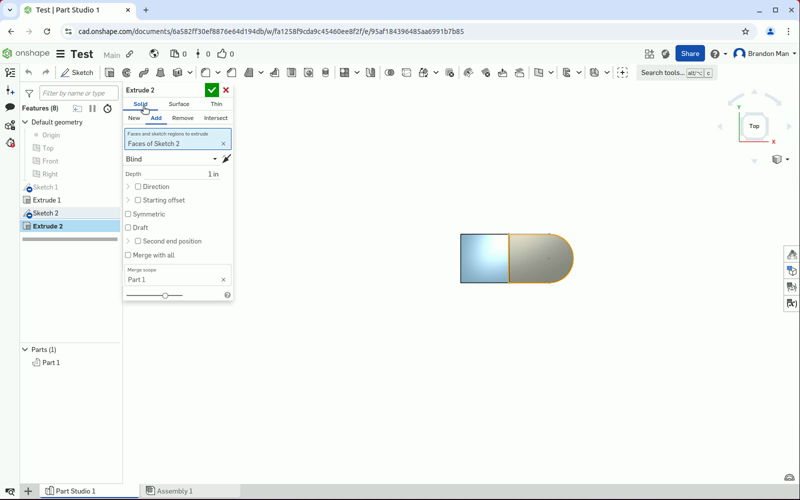
click(143, 106)
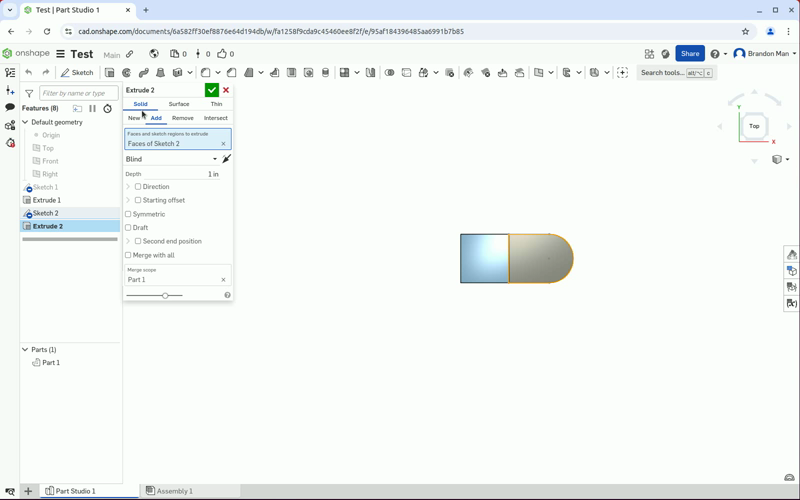
mouse_move(137, 120)
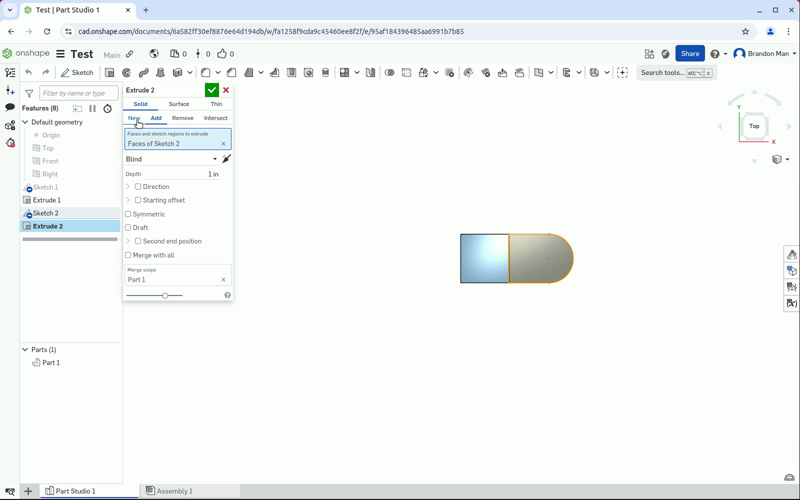
click(137, 120)
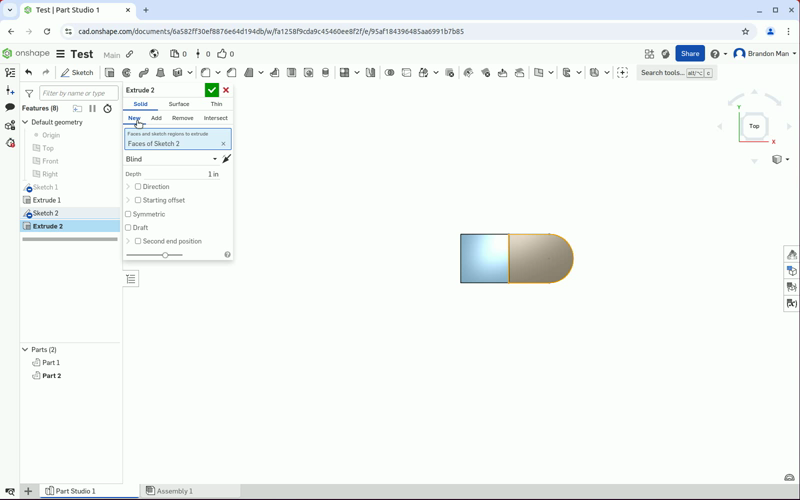
key(tab, 4)
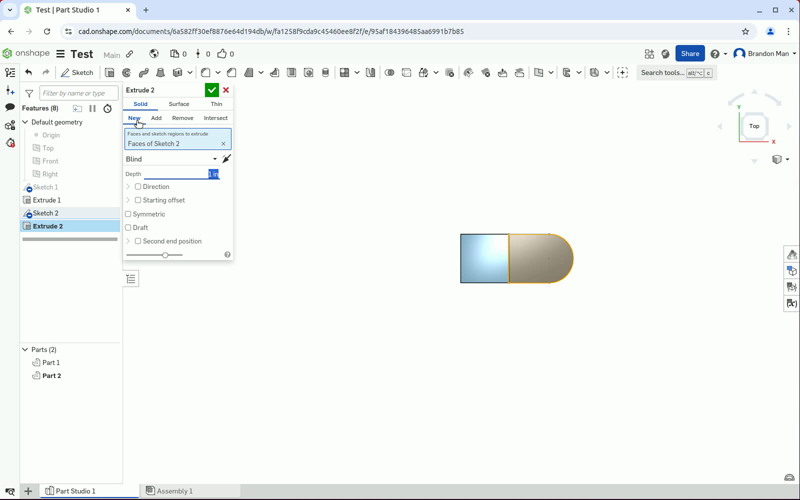
text(3.37)
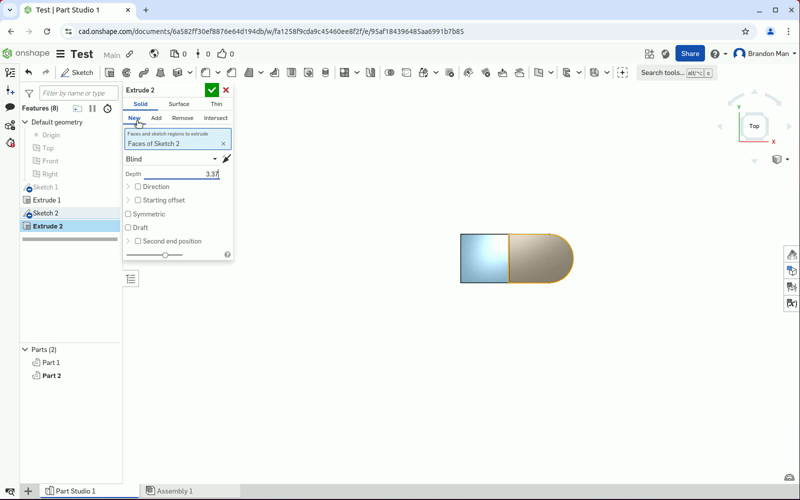
key(tab, 3)
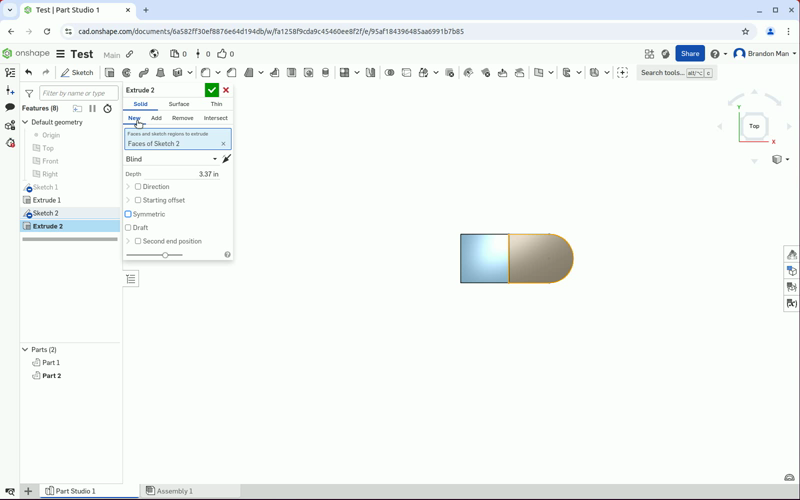
key(space)
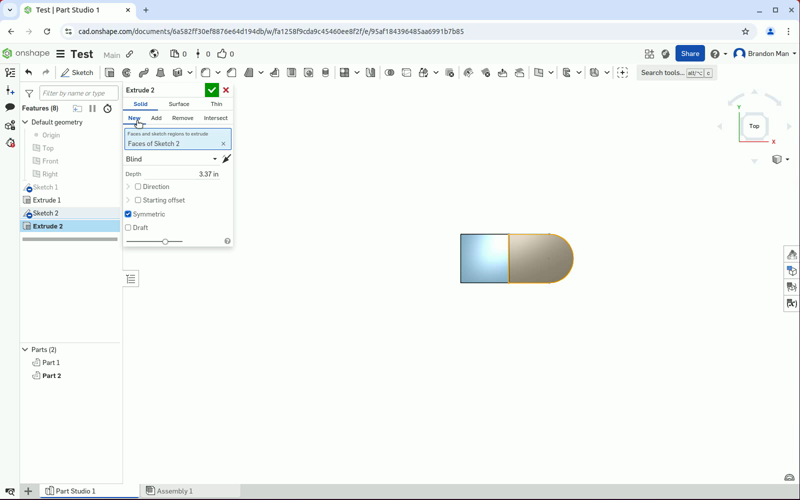
key(enter)
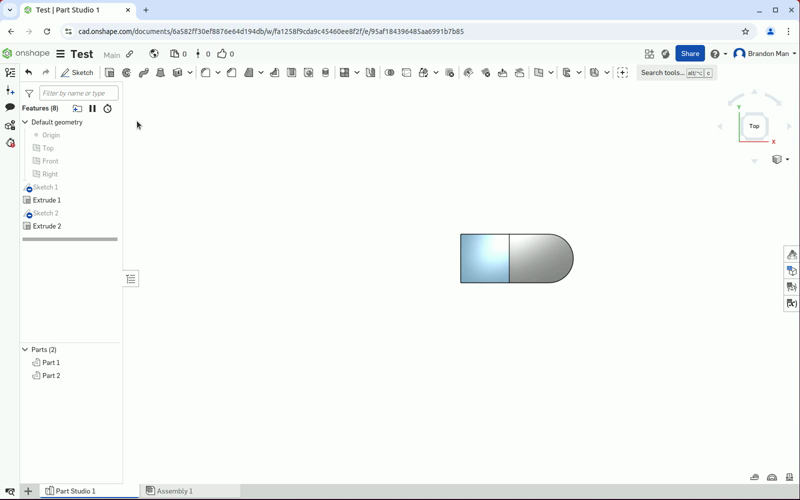
key(shift+h)
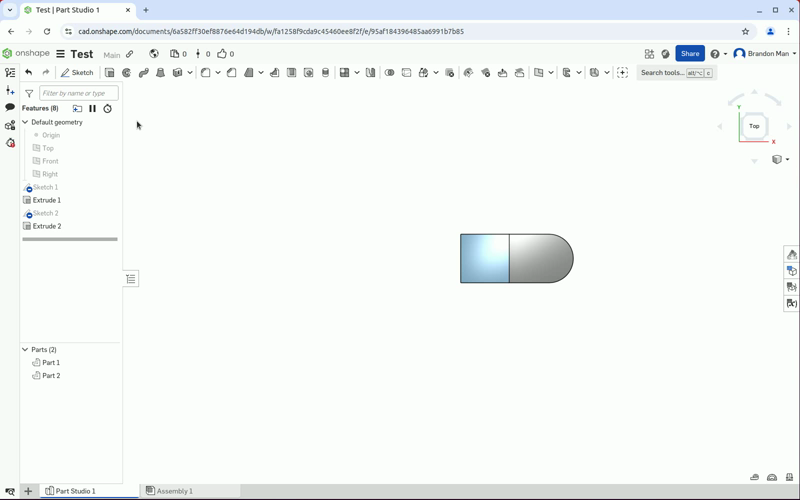
key(shift+h)
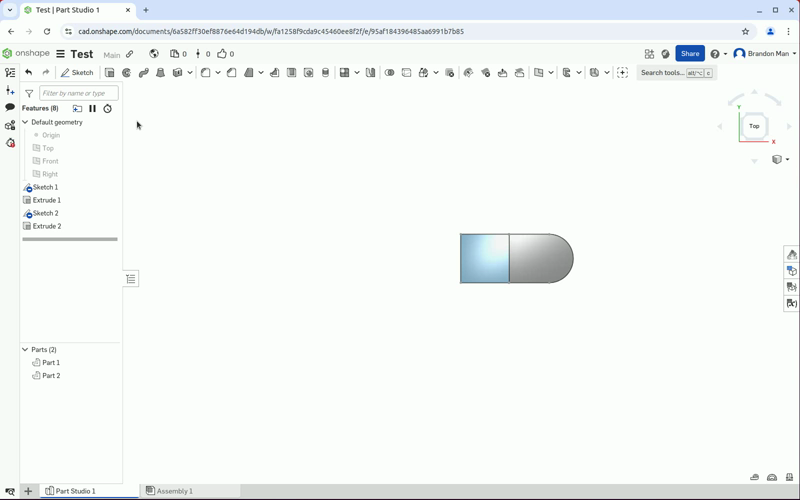
key(shift+7)
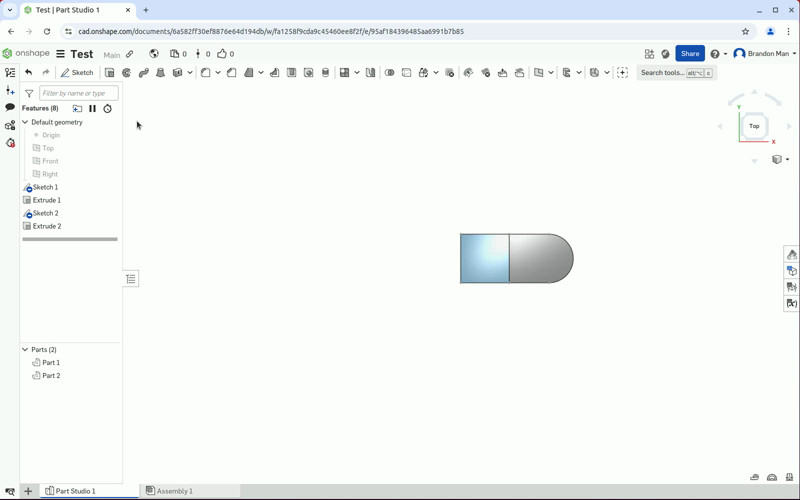
key(up, 3)
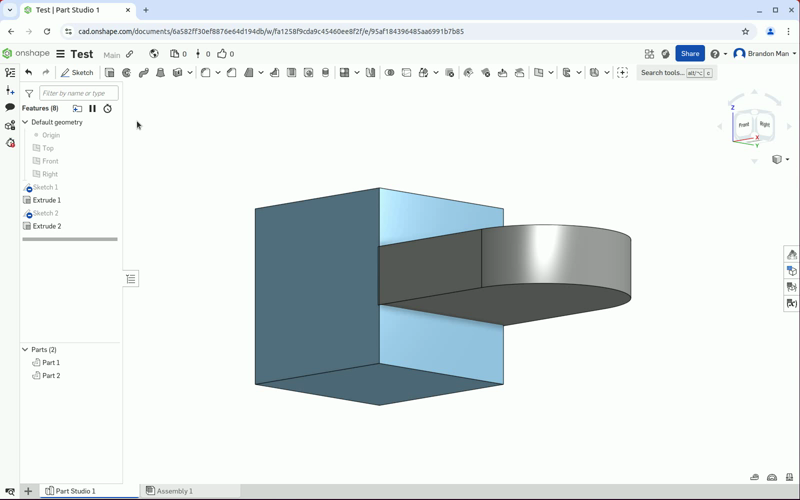
key(left, 3)
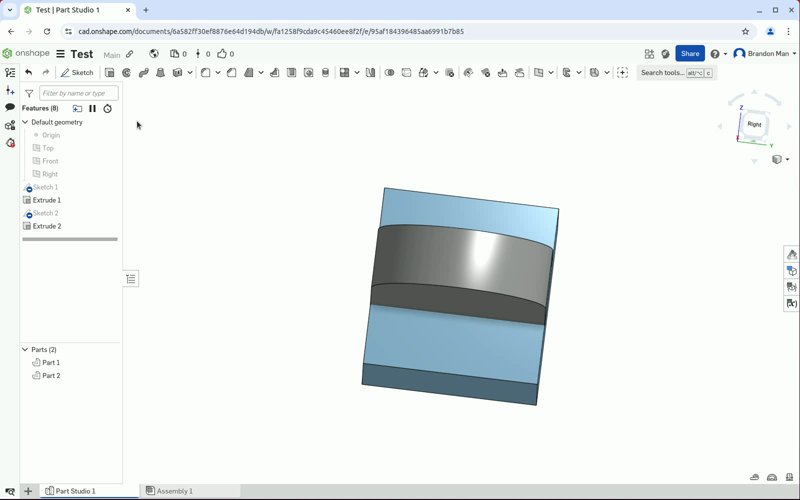
key(right, 3)
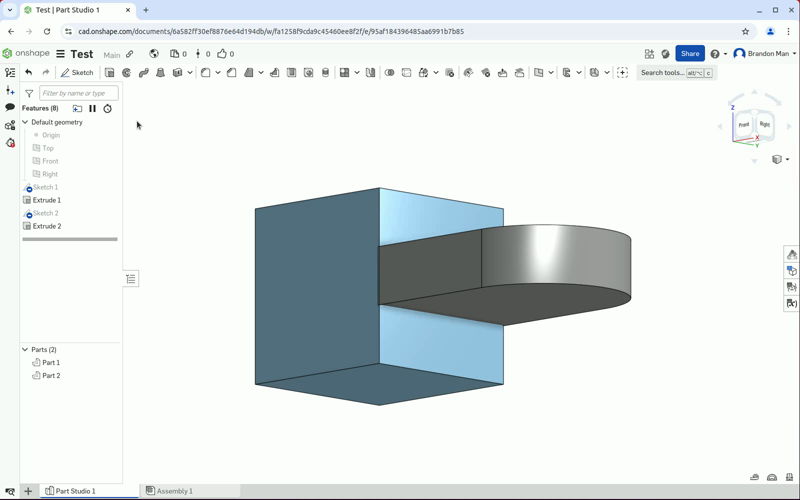
key(down, 3)
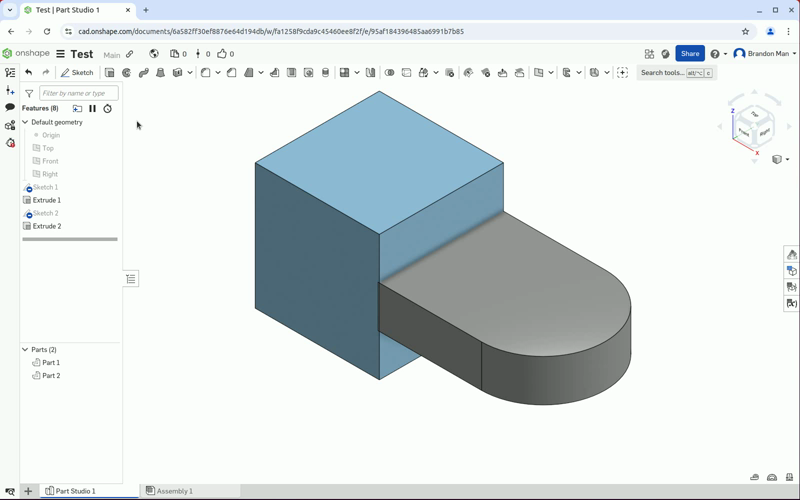
mouse_move(73, 189)
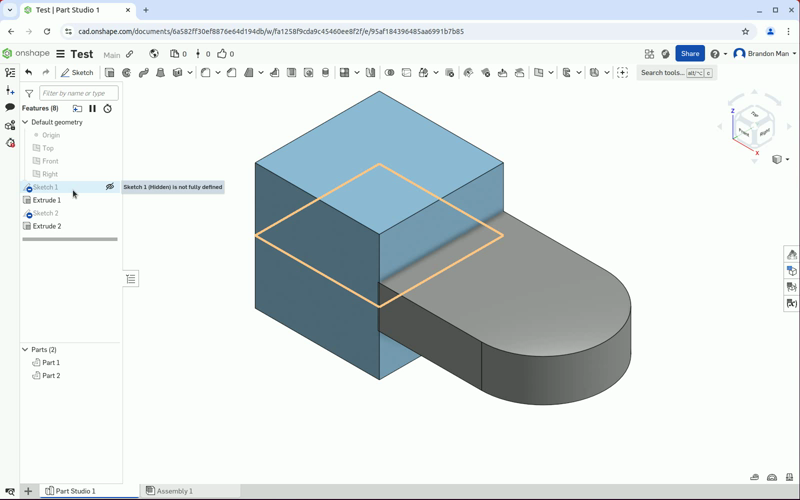
click(73, 189)